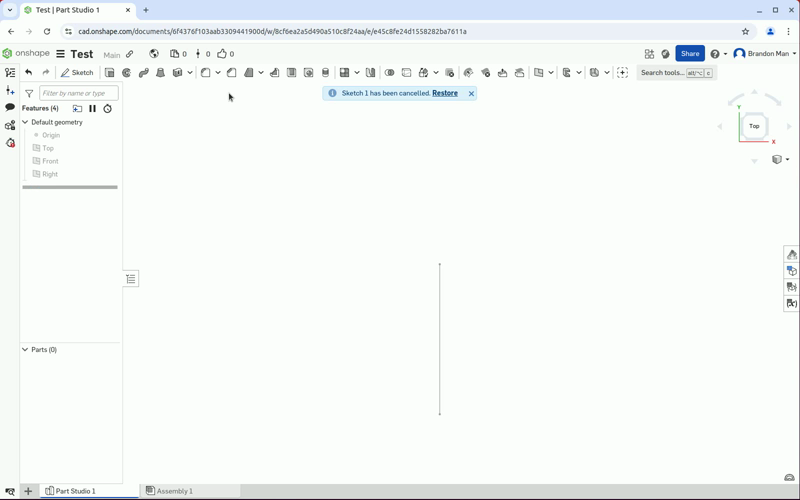
key(shift+h)
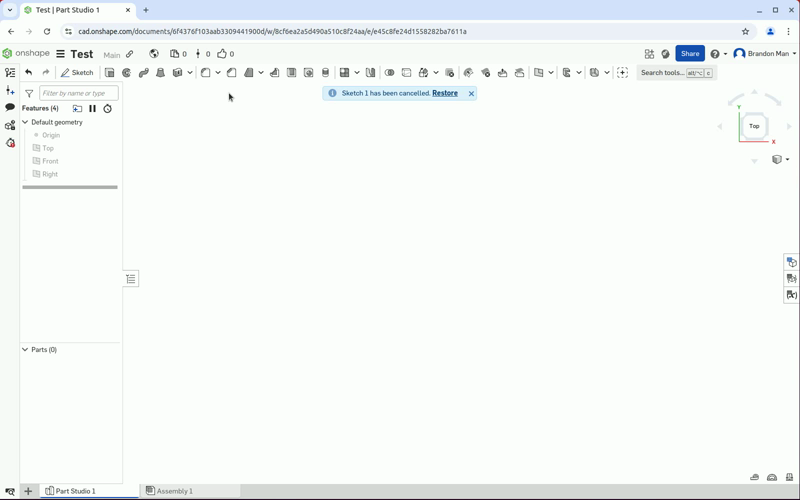
mouse_move(73, 352)
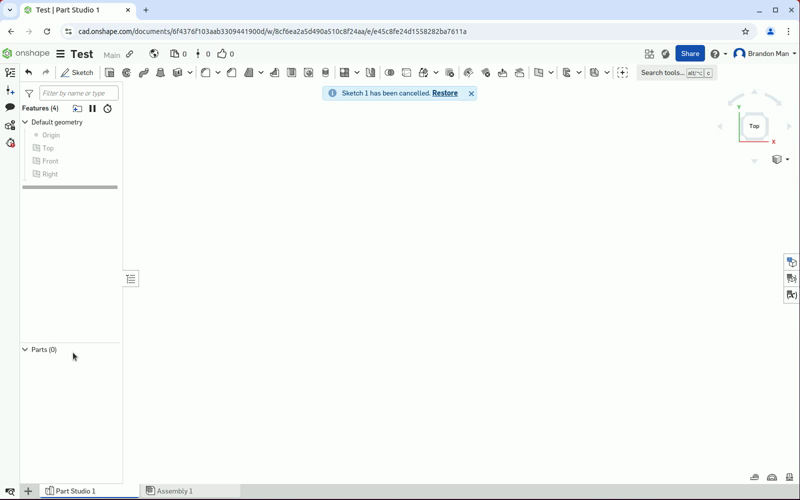
key(y)
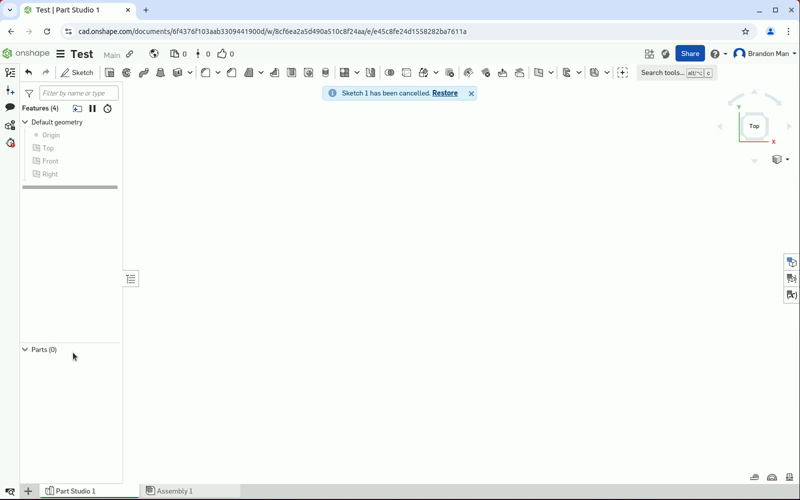
key(shift+p)
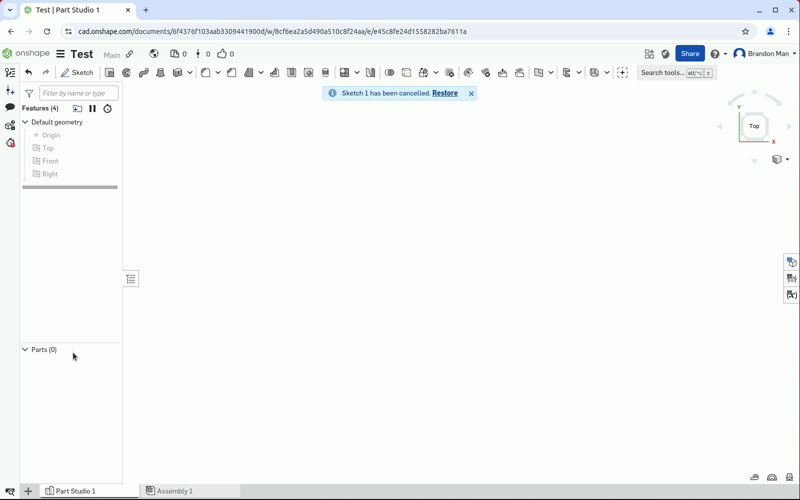
key(space)
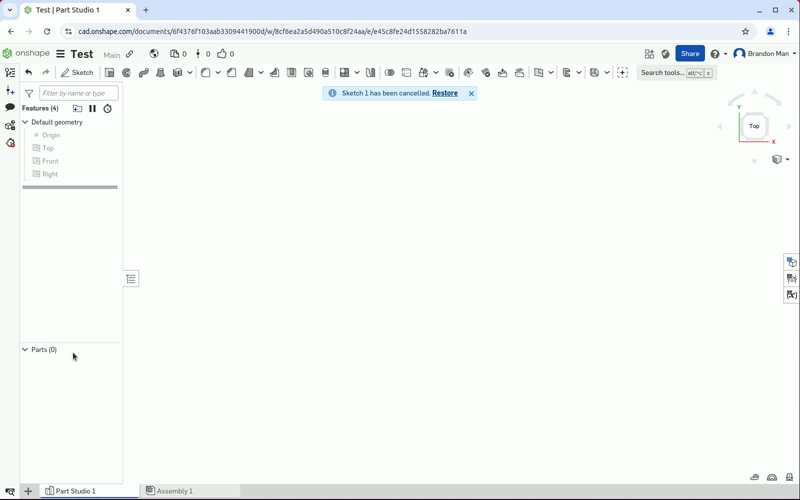
key_down(shift)
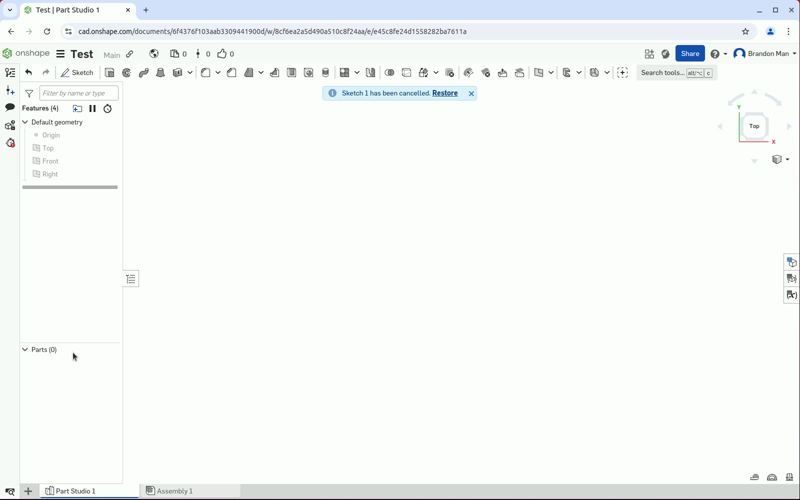
key(up)
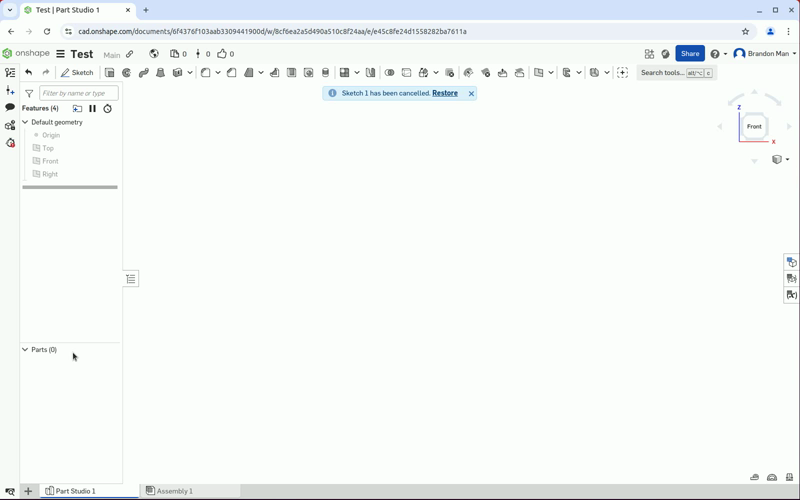
key_up(shift)
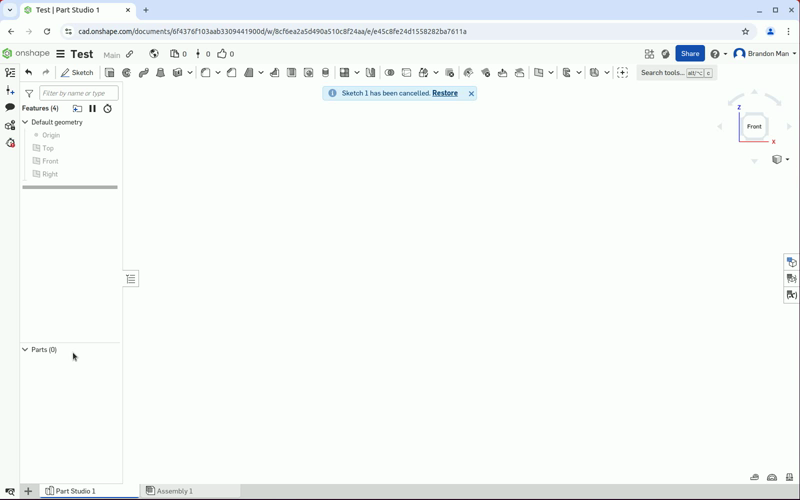
mouse_move(73, 352)
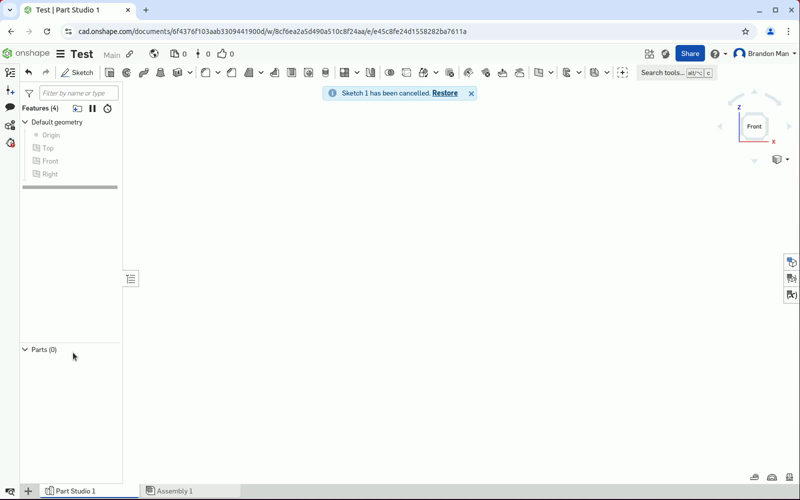
key(shift+y)
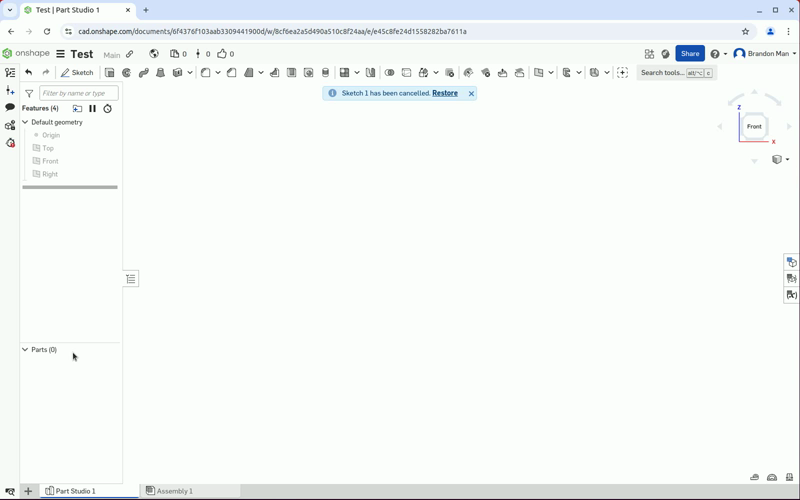
key(shift+s)
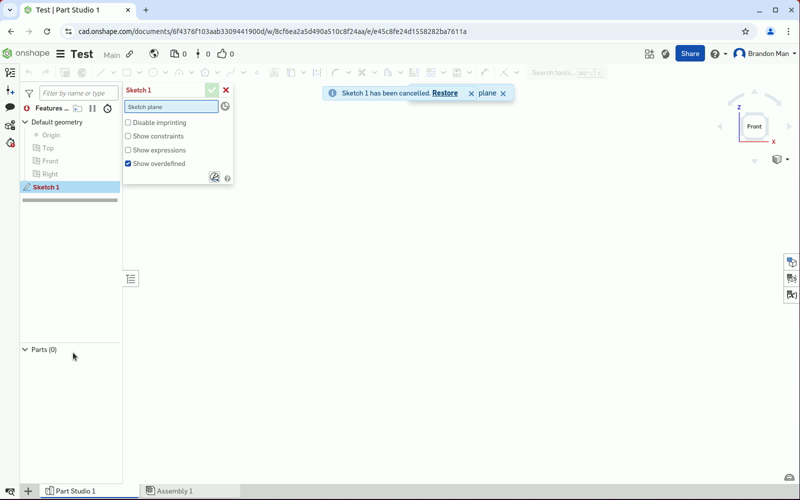
mouse_move(73, 163)
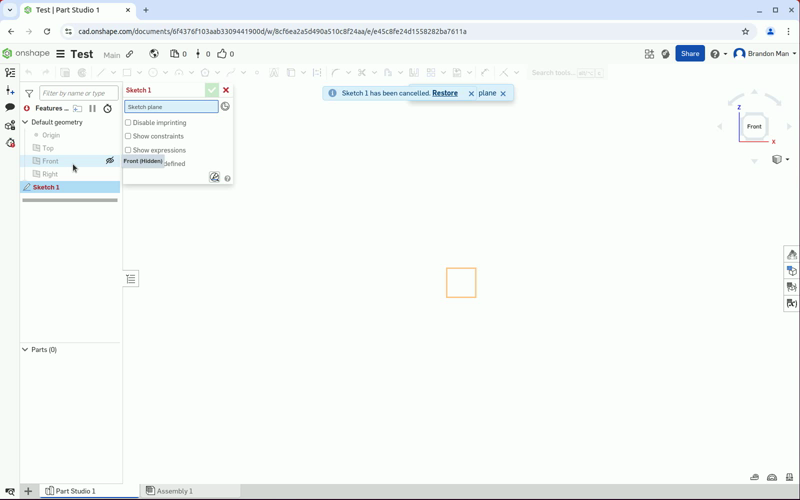
click(73, 163)
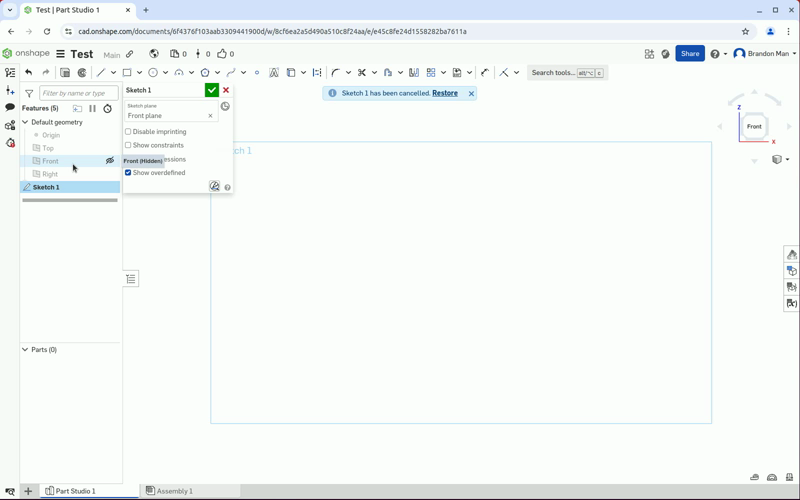
mouse_move(73, 352)
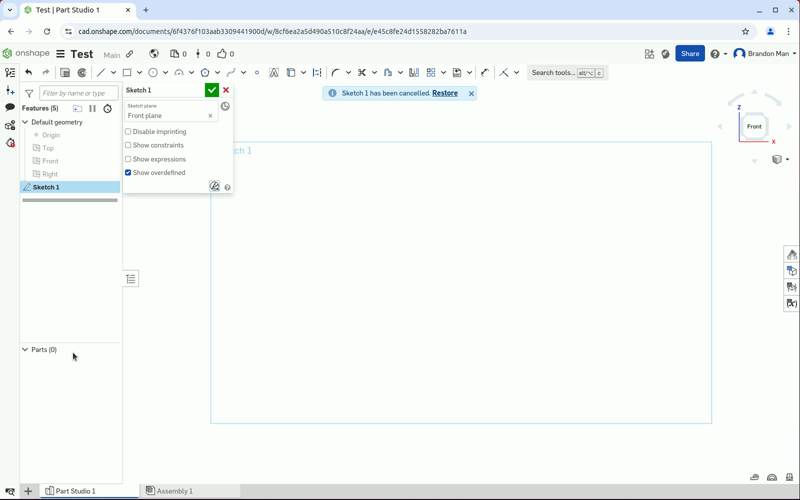
key(y)
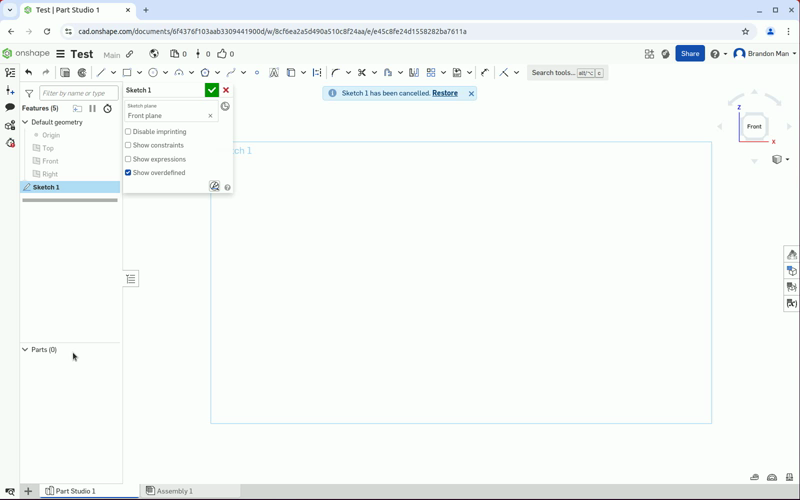
key(l)
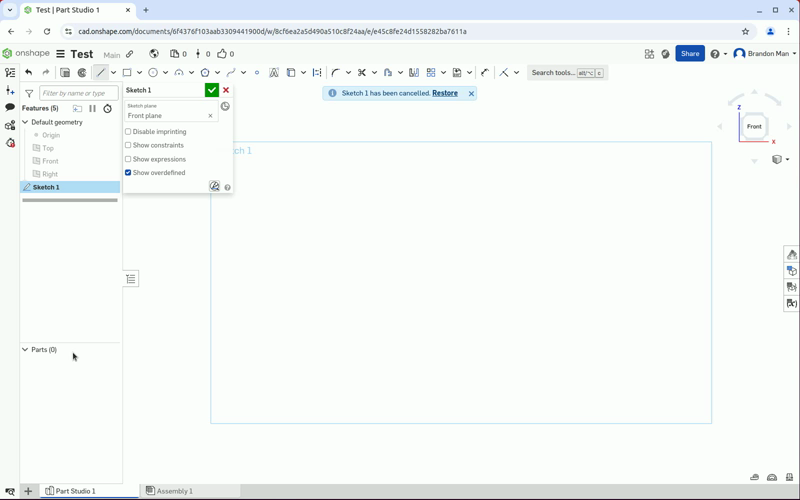
key_down(shift)
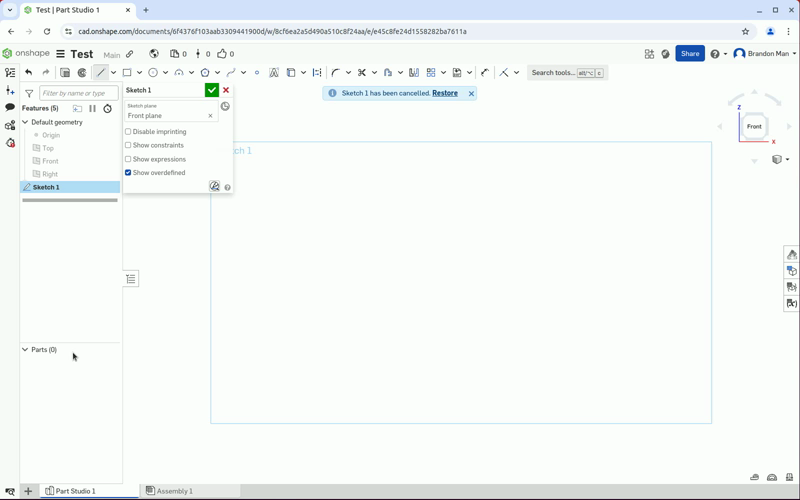
mouse_move(460, 282)
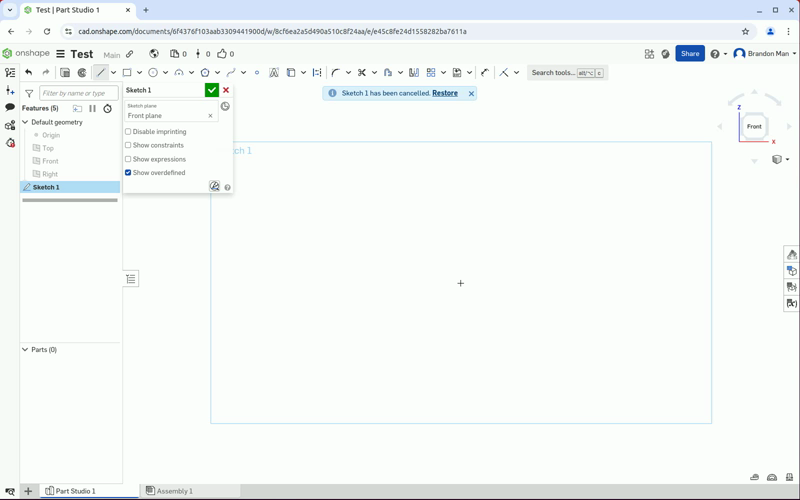
click(460, 282)
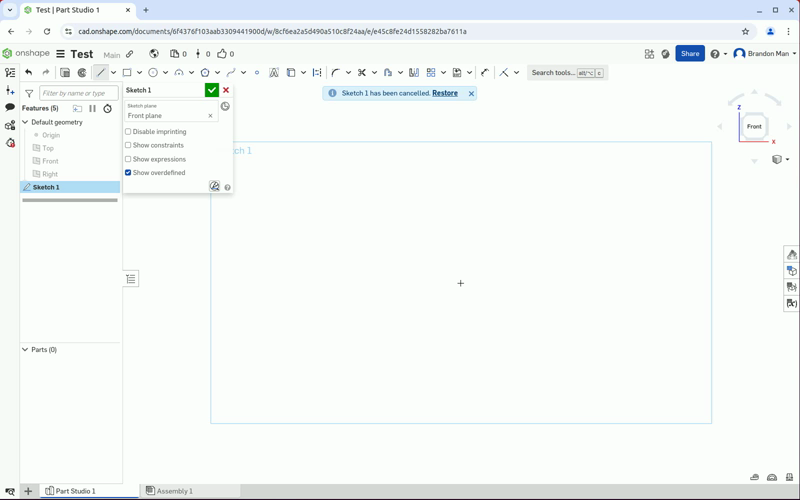
key_up(shift)
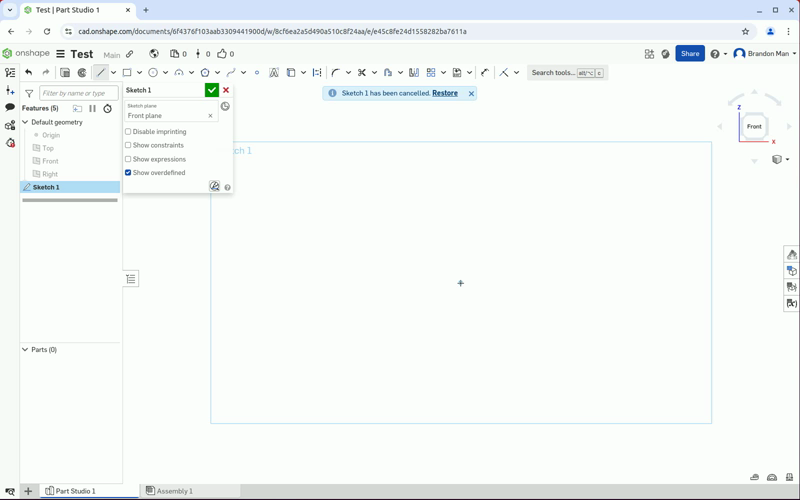
key_down(shift)
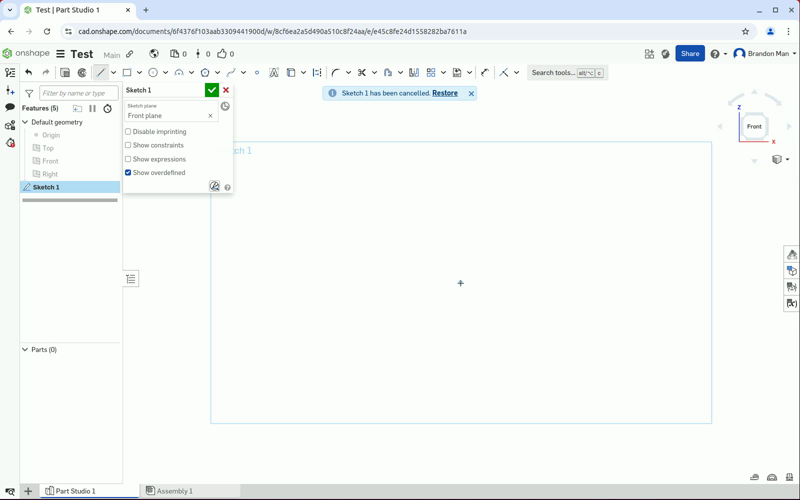
mouse_move(573, 282)
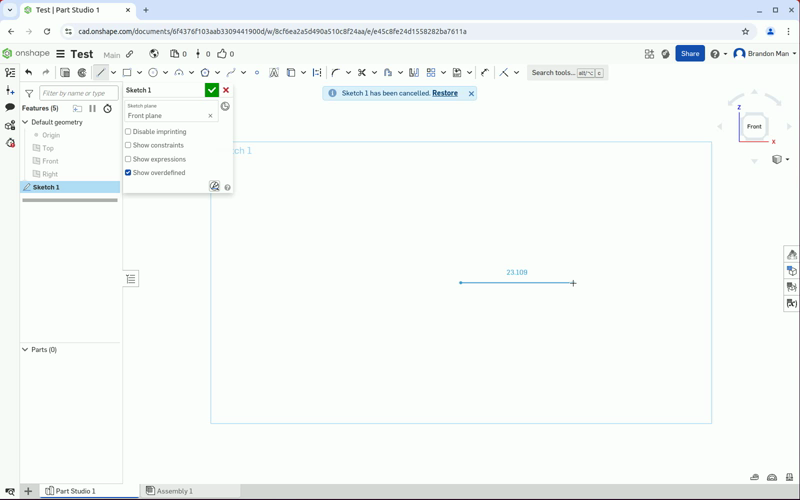
click(573, 282)
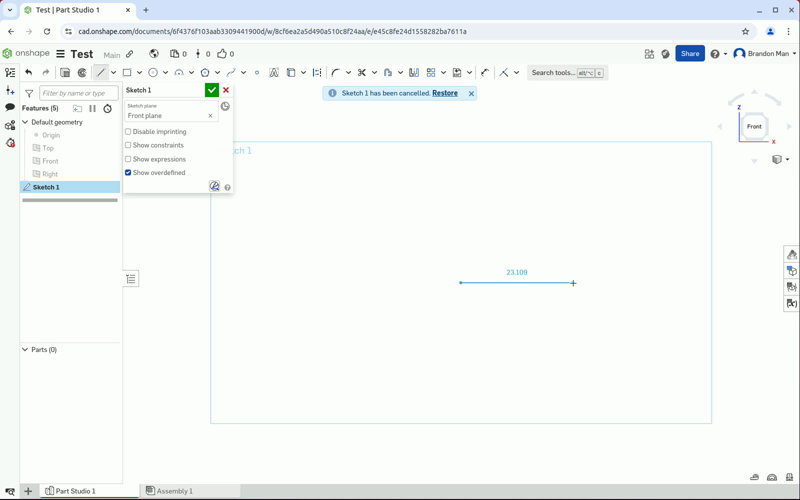
key_up(shift)
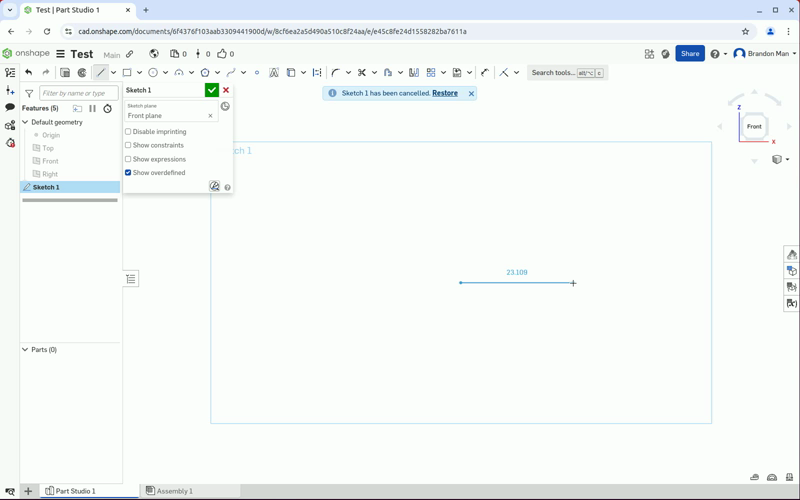
key_down(shift)
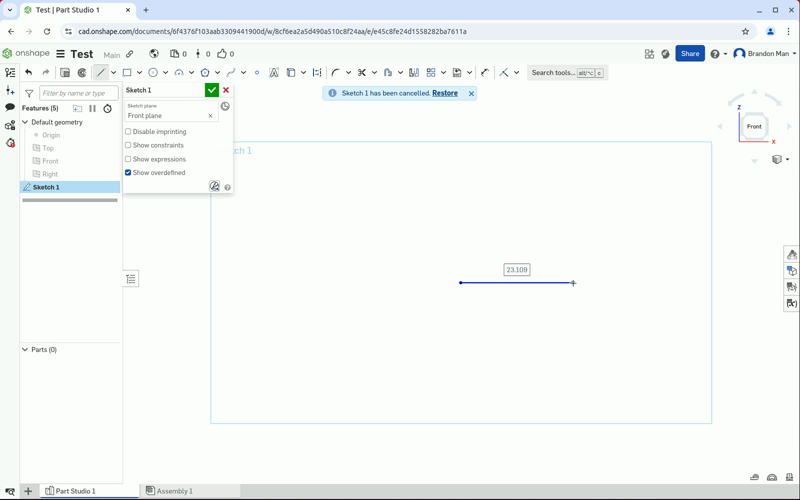
mouse_move(589, 282)
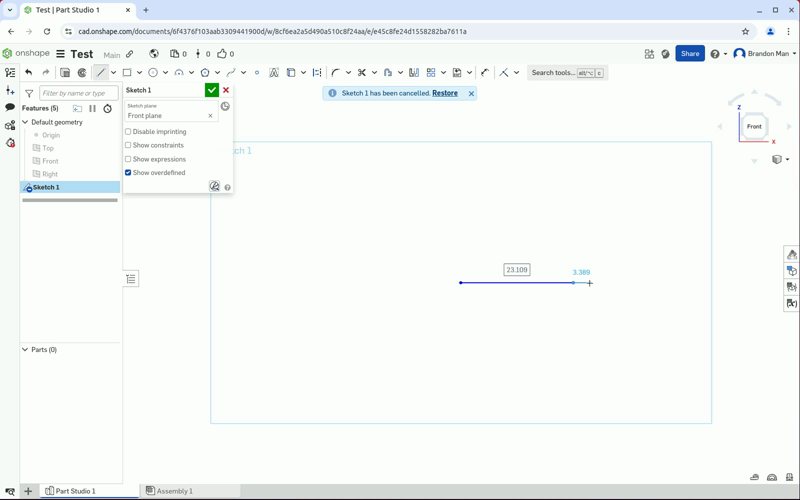
mouse_move(573, 259)
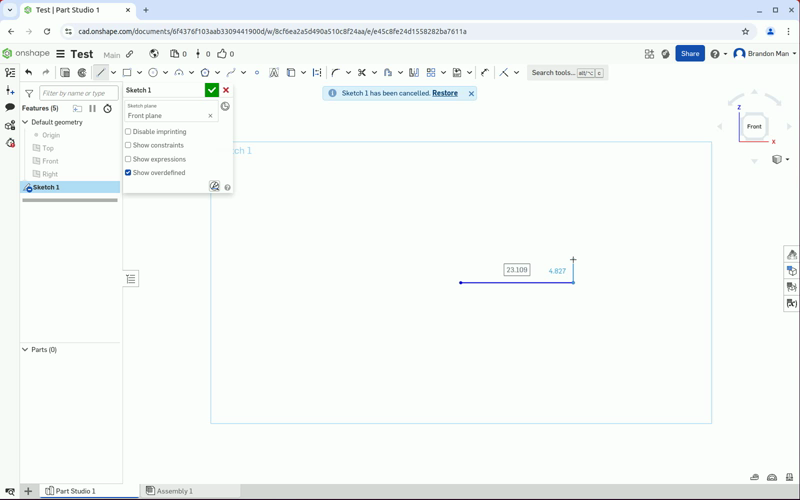
click(573, 259)
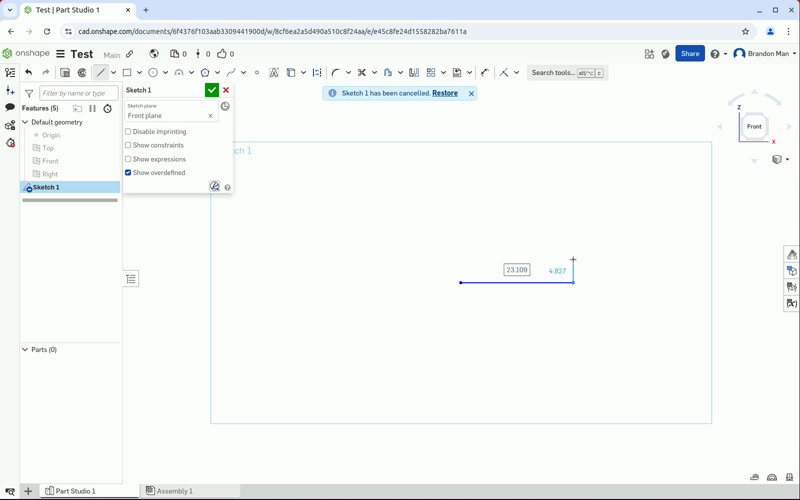
key_up(shift)
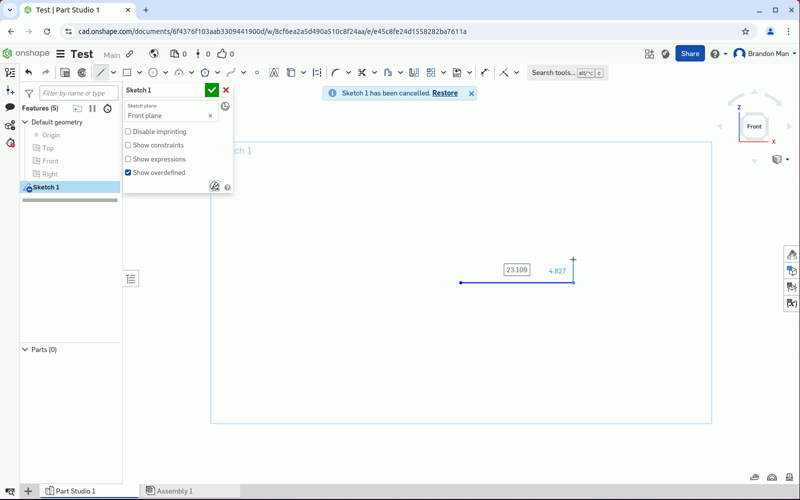
key_down(shift)
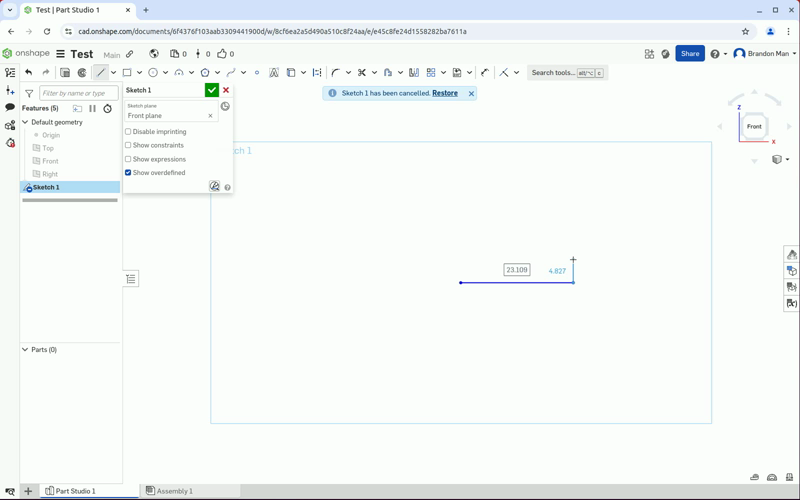
mouse_move(460, 259)
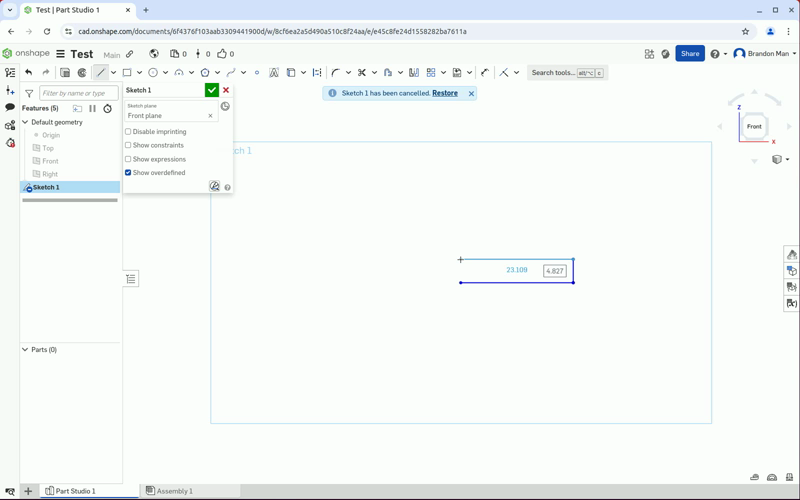
click(460, 259)
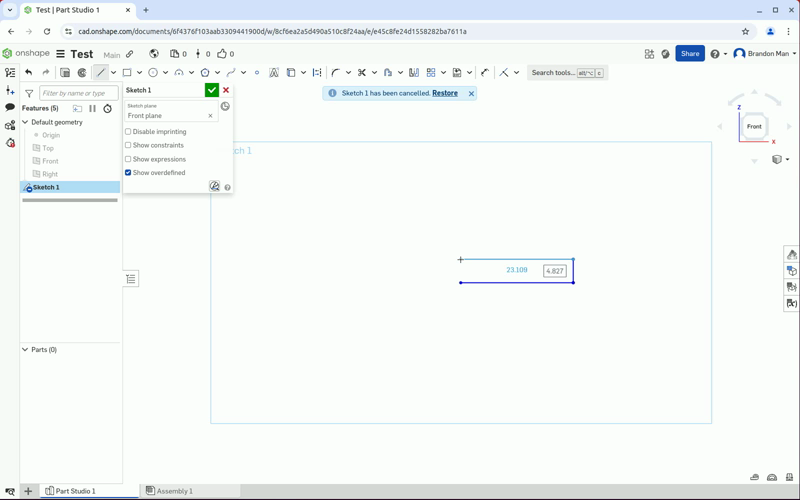
key_up(shift)
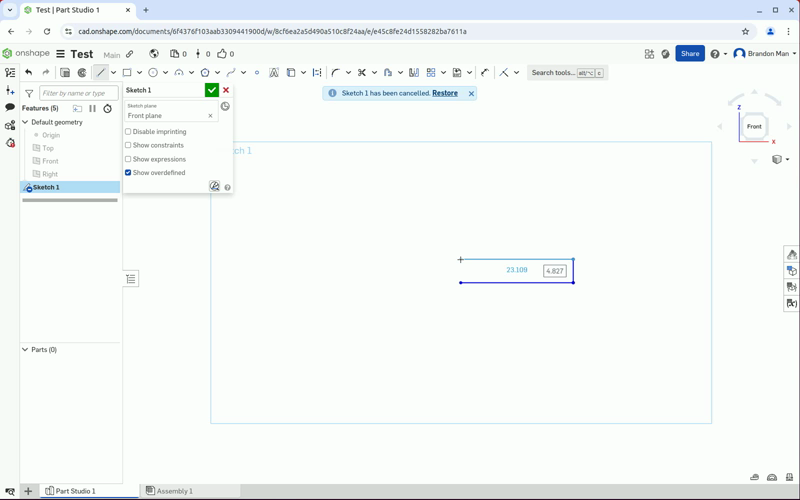
mouse_move(490, 259)
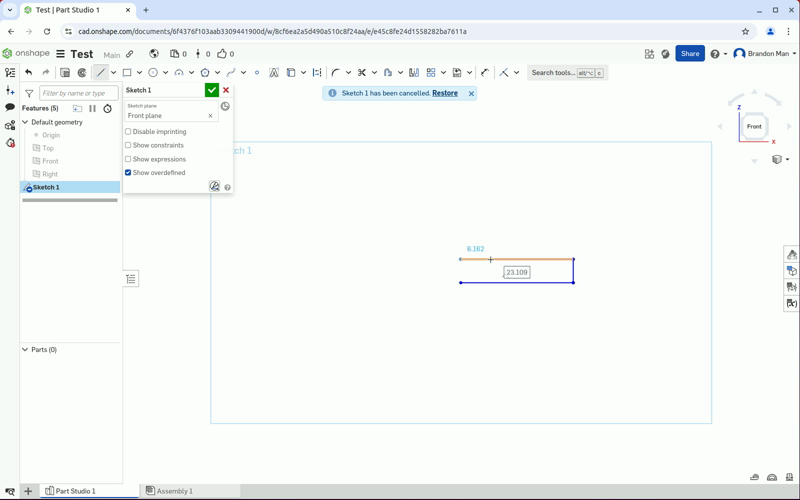
key_down(shift)
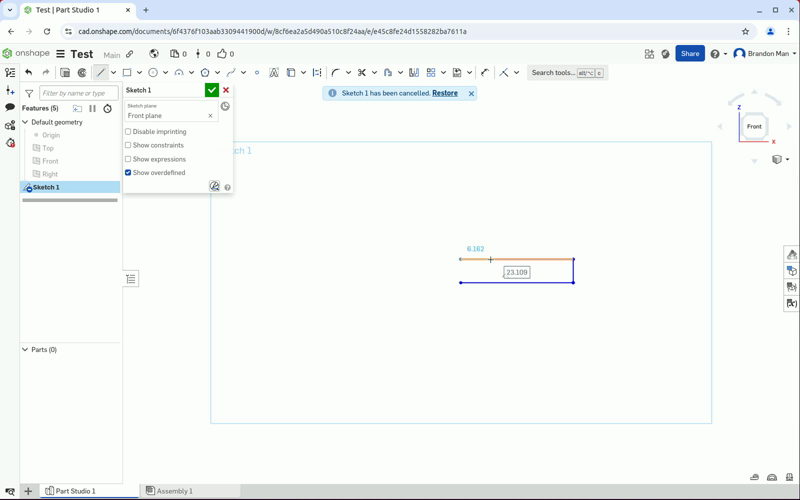
mouse_move(460, 282)
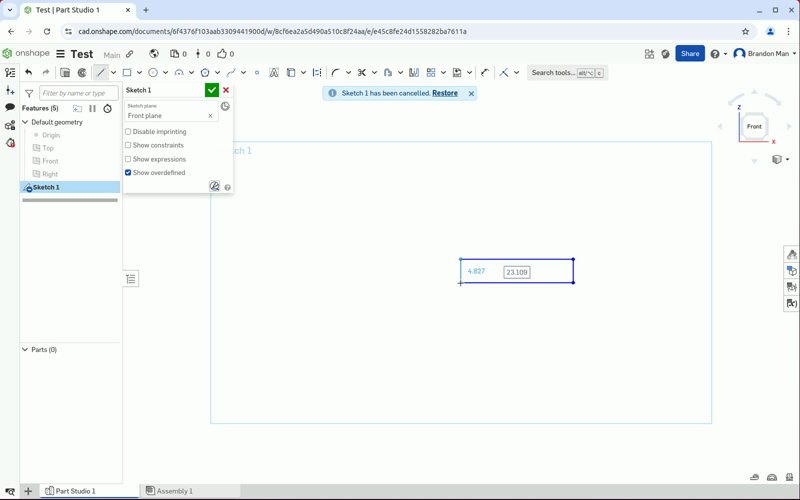
key_up(shift)
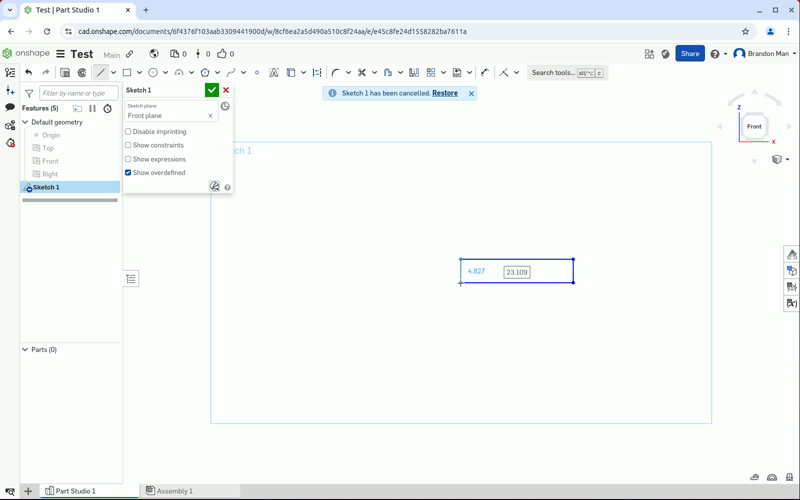
click(460, 282)
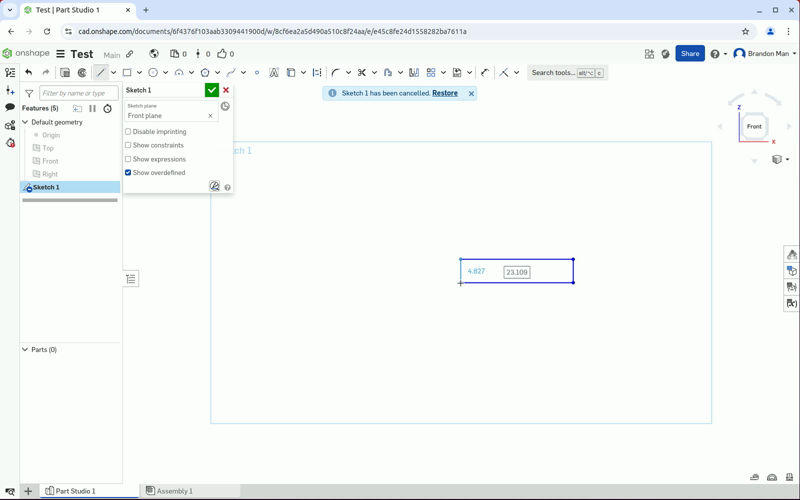
key(esc)
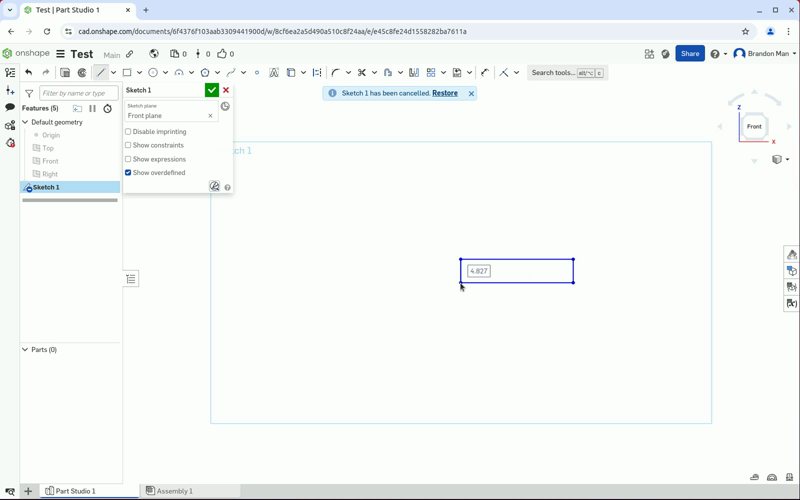
mouse_move(569, 274)
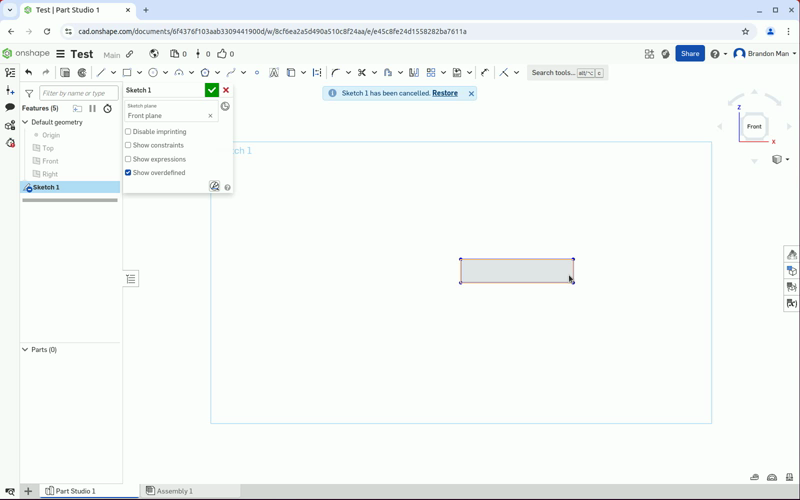
click(569, 274)
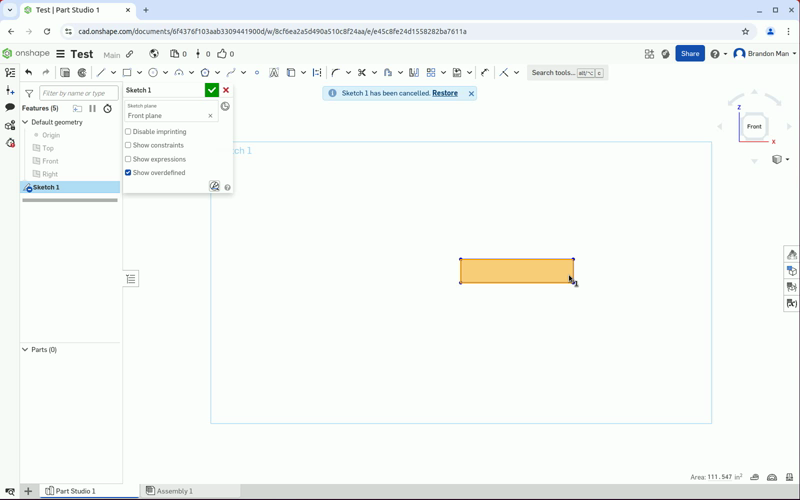
mouse_move(73, 352)
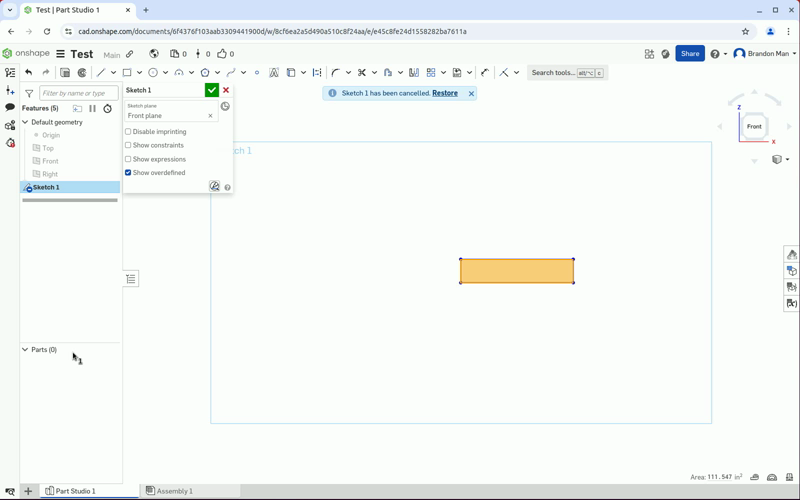
key(shift+y)
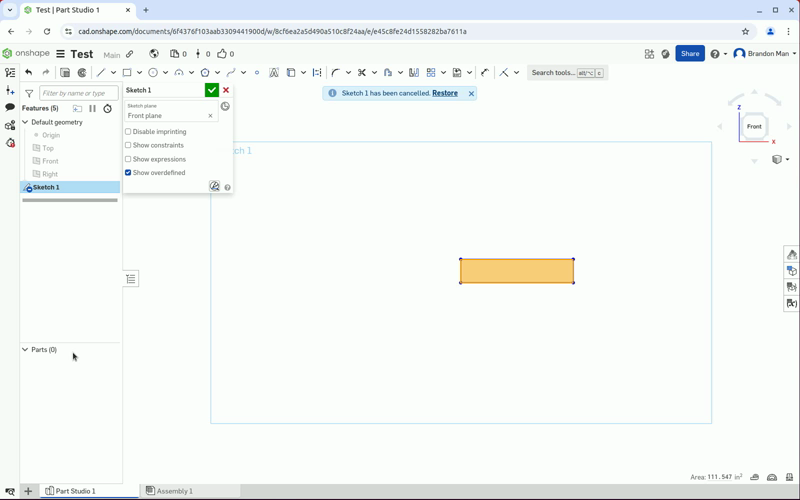
key(shift+e)
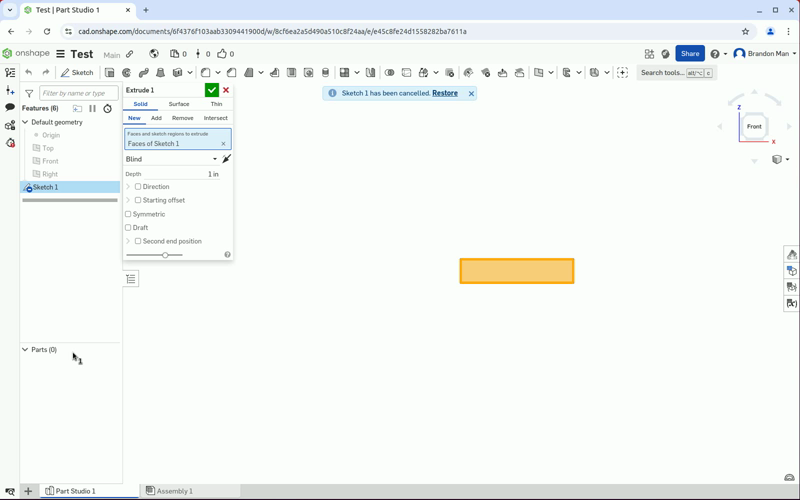
mouse_move(143, 106)
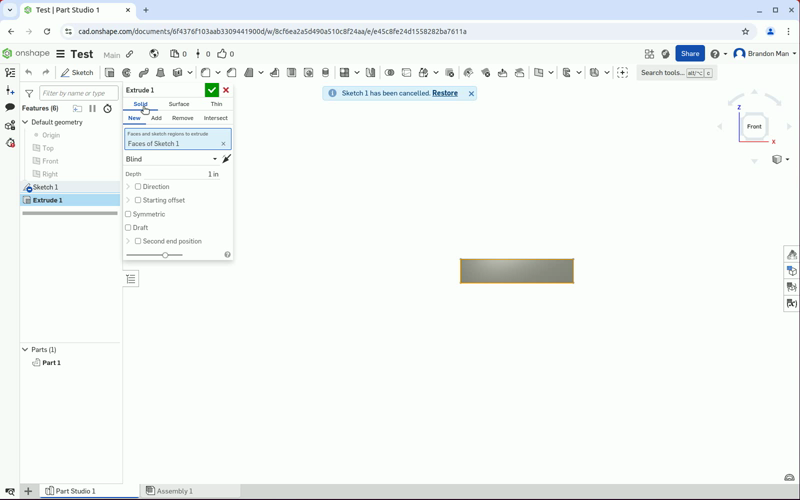
click(143, 106)
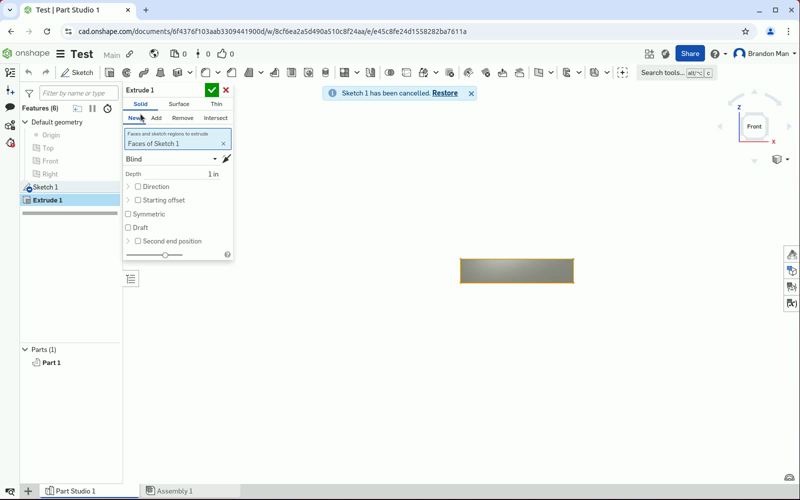
mouse_move(137, 120)
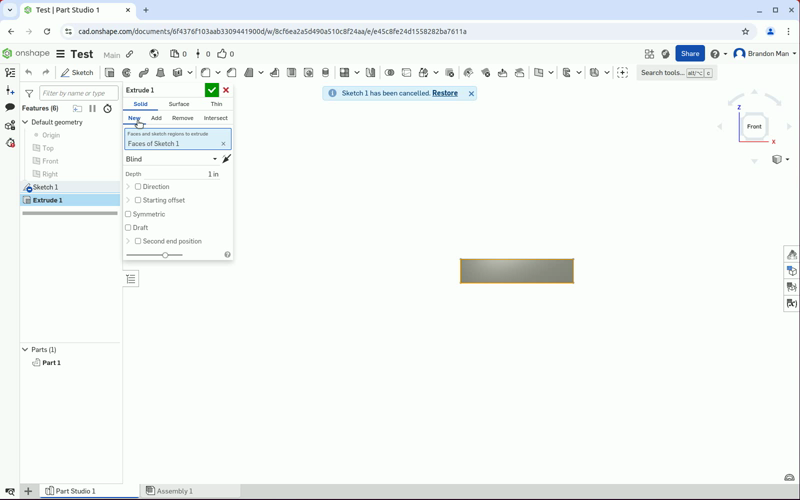
click(137, 120)
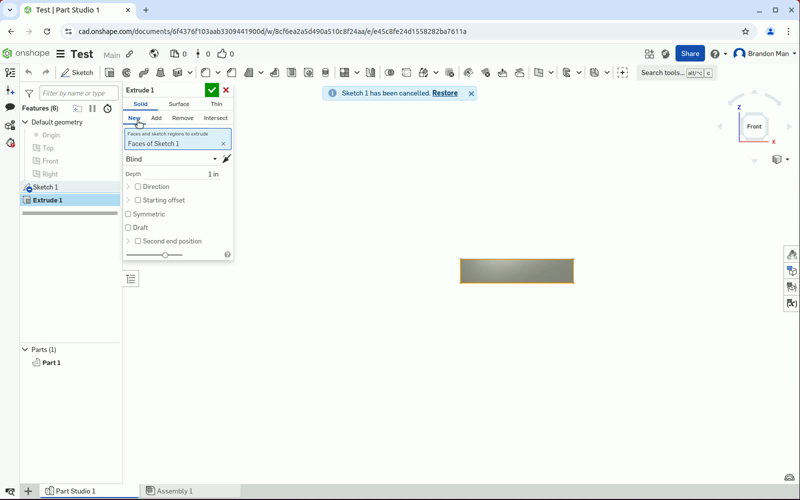
key(tab, 4)
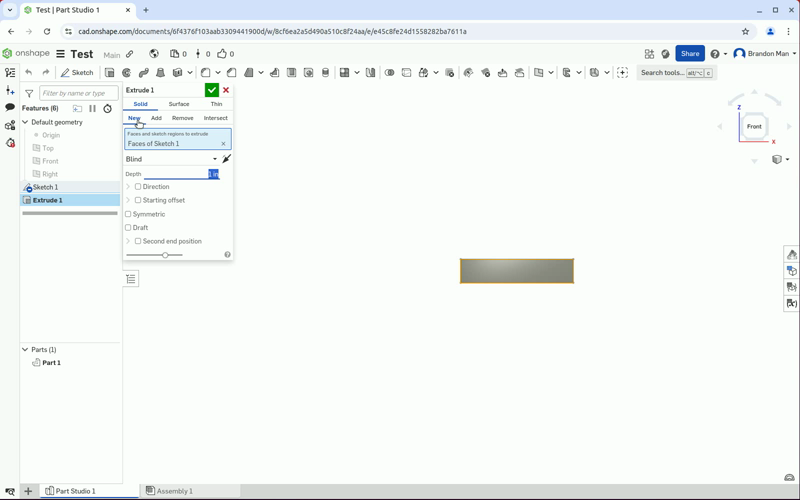
text(0.722)
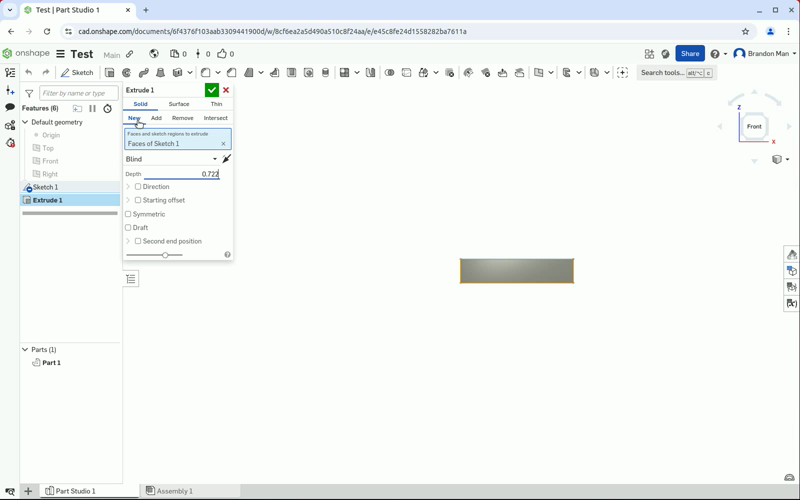
key(enter)
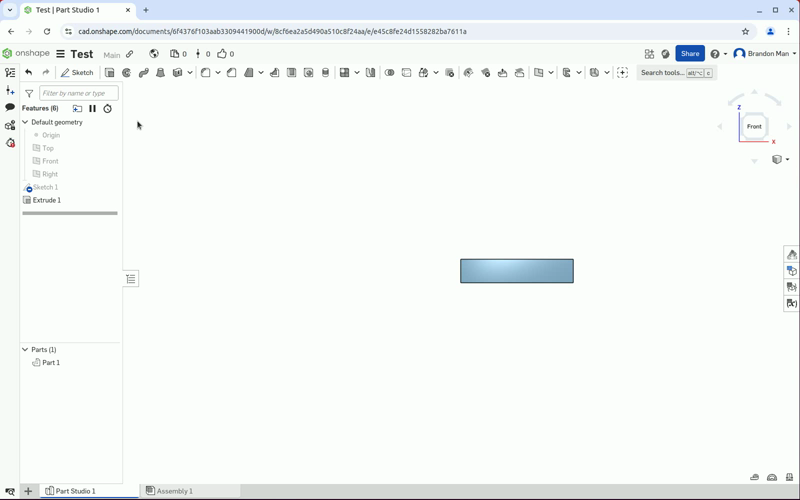
key(shift+h)
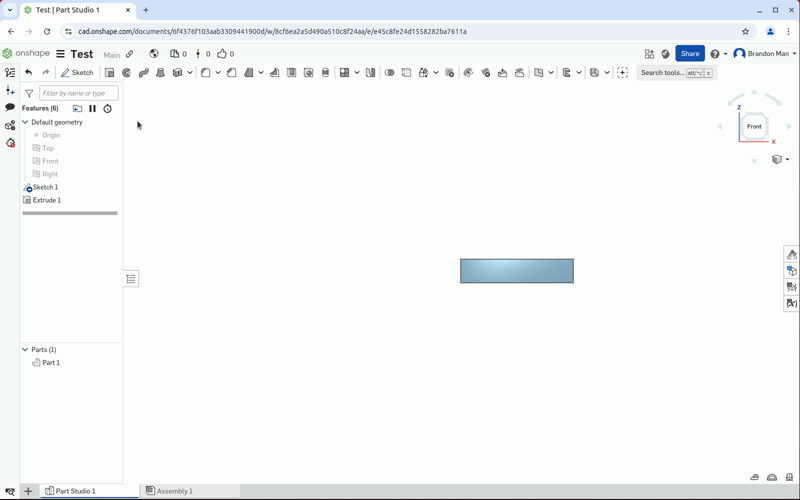
key(shift+h)
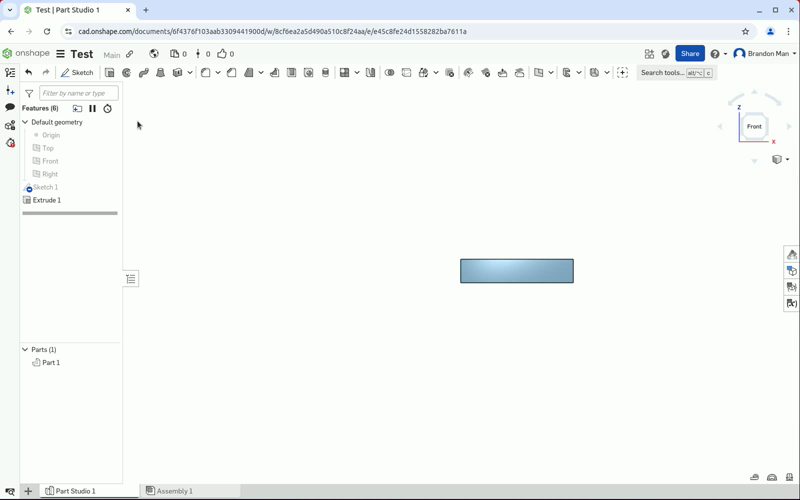
mouse_move(73, 189)
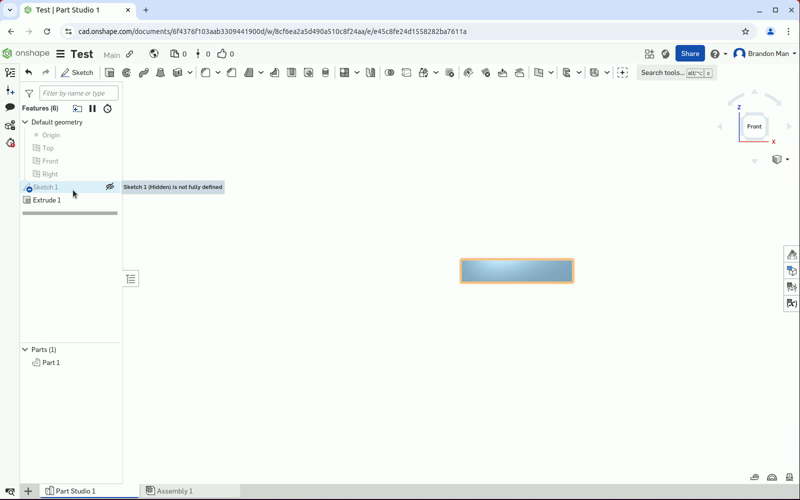
click(73, 189)
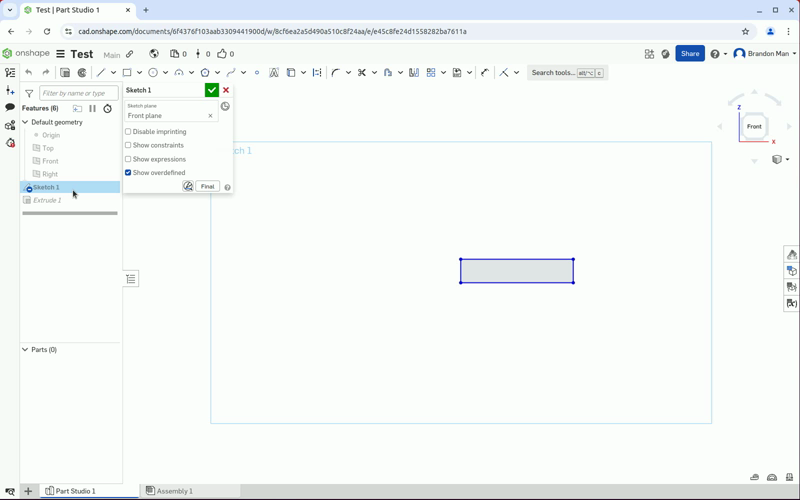
mouse_move(229, 92)
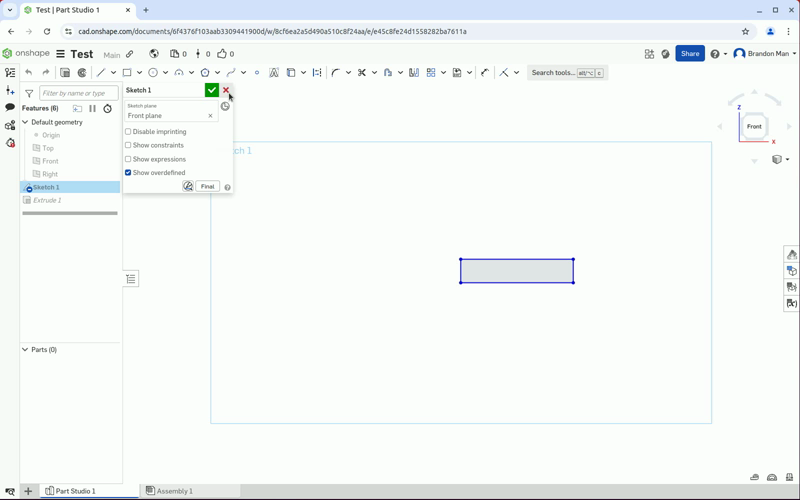
click(229, 92)
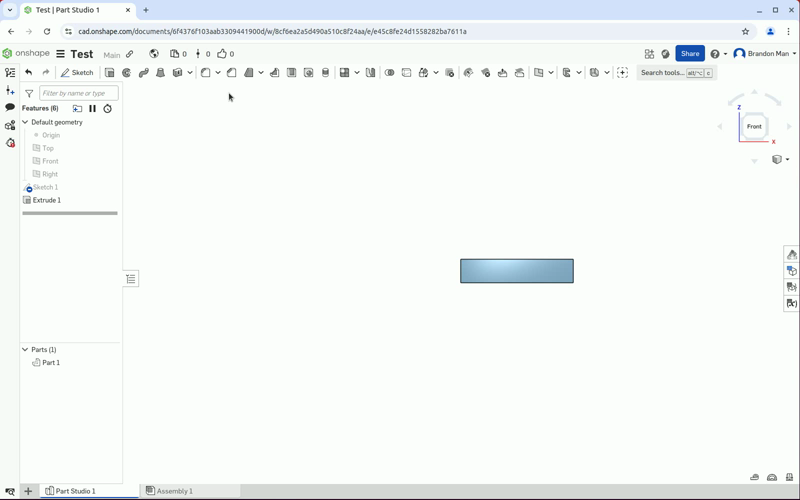
mouse_move(541, 75)
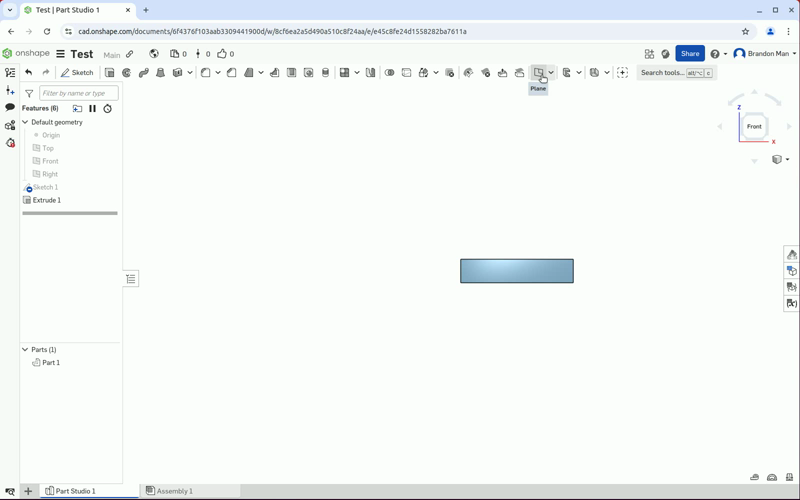
click(541, 75)
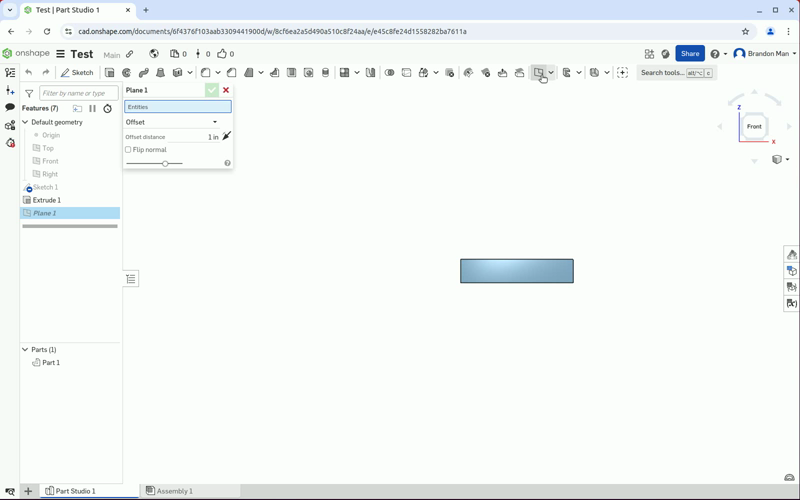
mouse_move(73, 163)
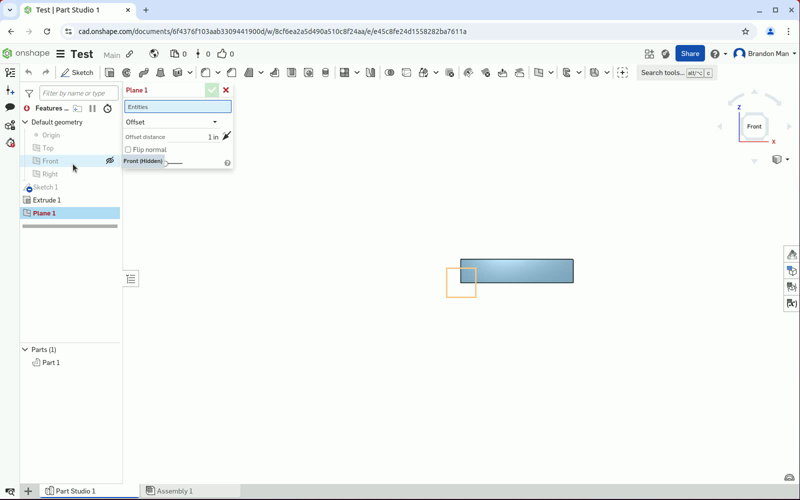
click(73, 163)
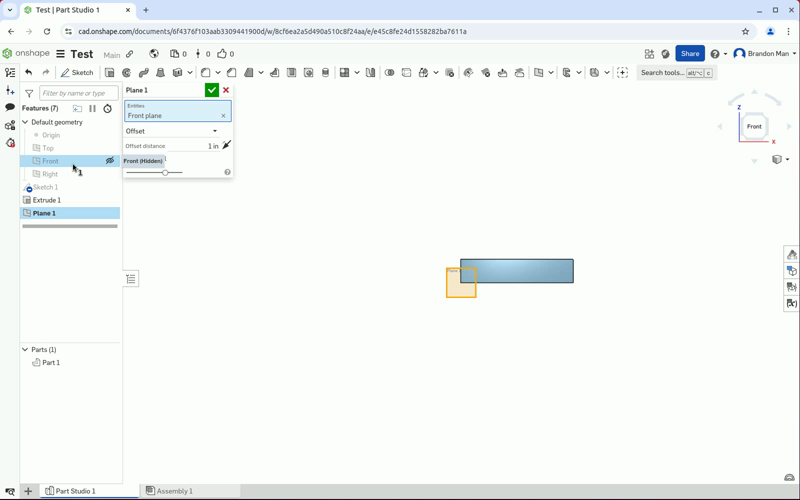
key(tab, 2)
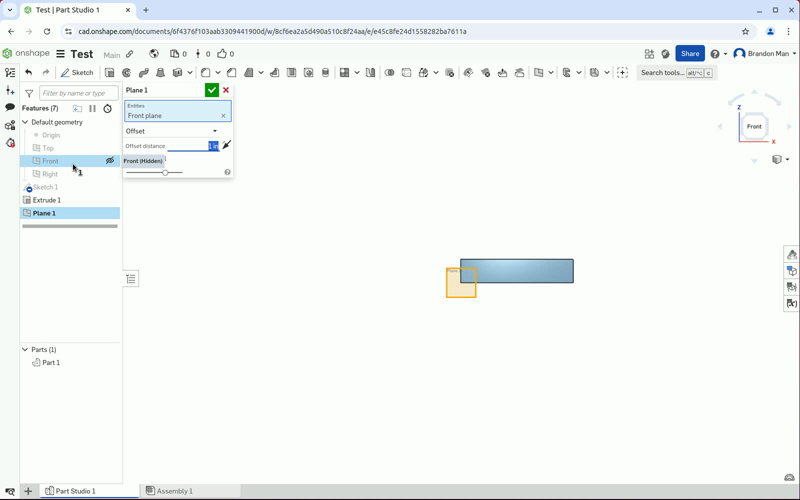
text(0.709)
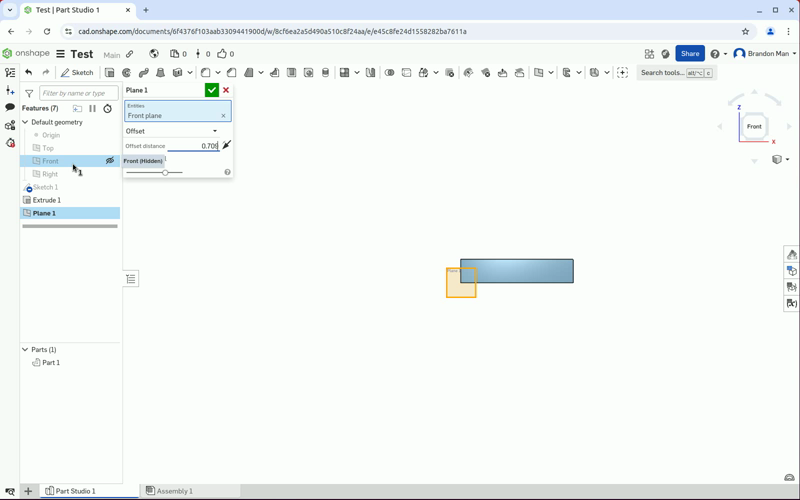
key(enter, 2)
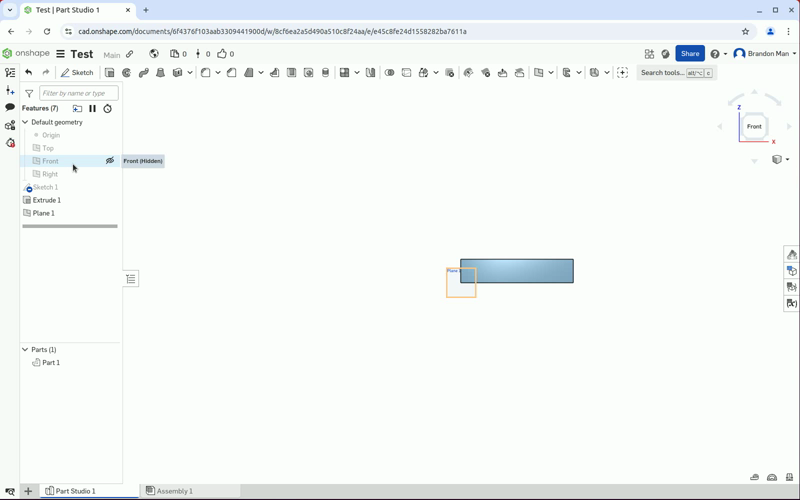
key(shift+s)
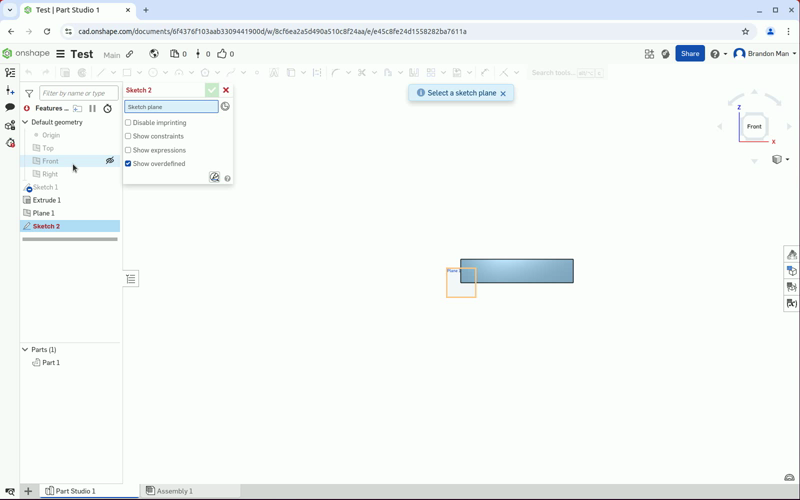
mouse_move(73, 215)
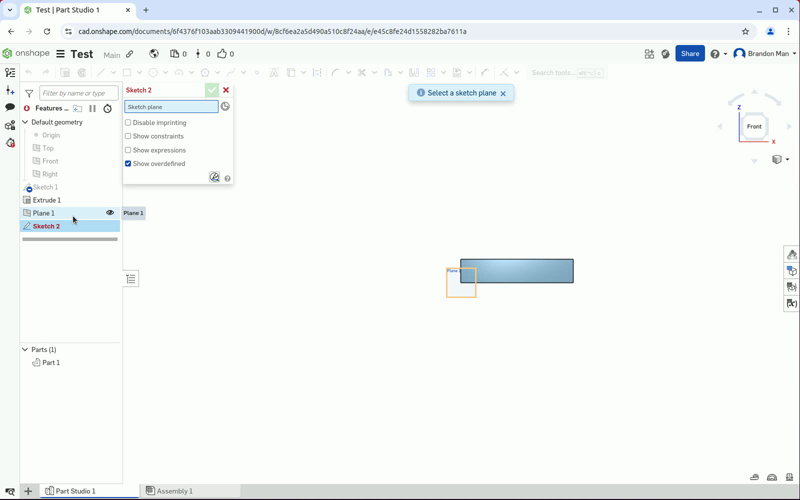
click(73, 215)
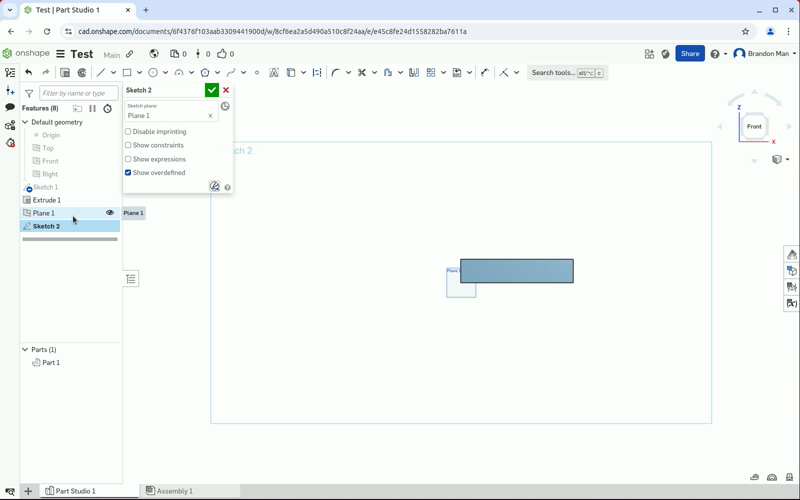
mouse_move(73, 352)
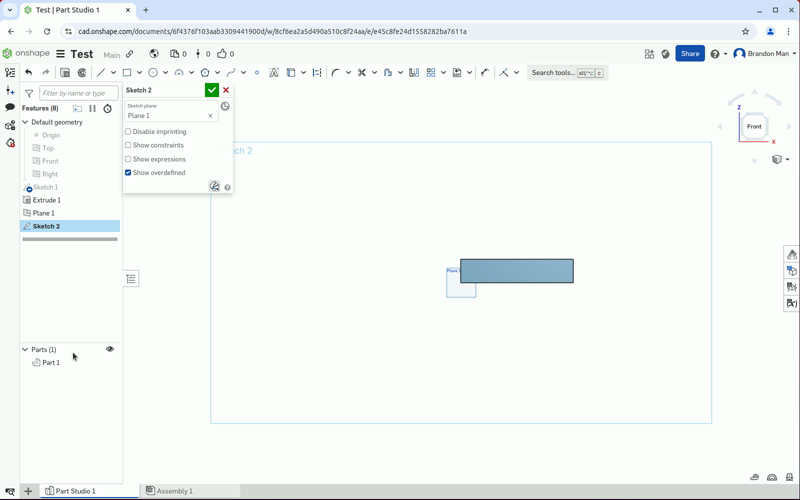
key(y)
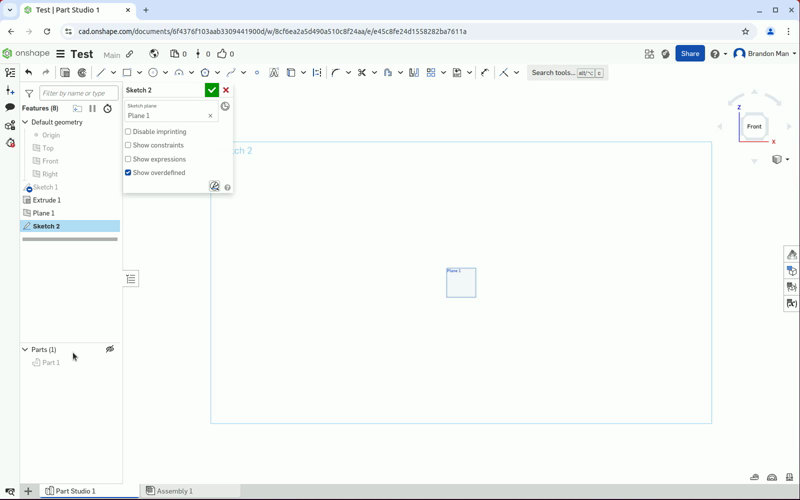
key(l)
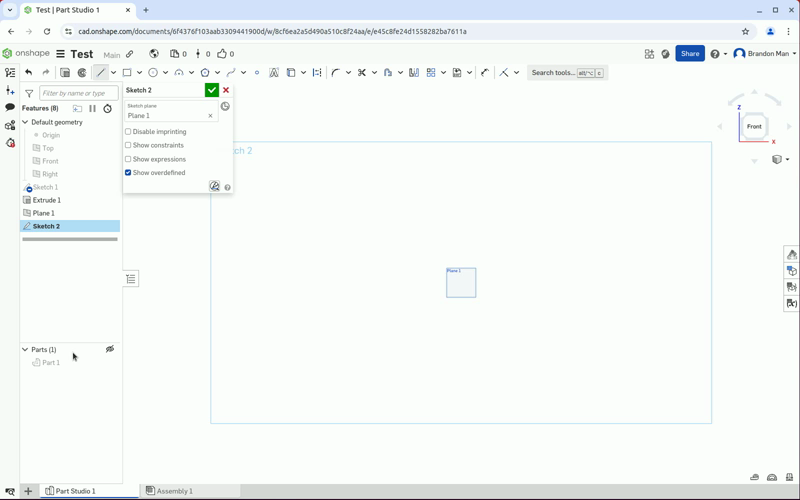
key_down(shift)
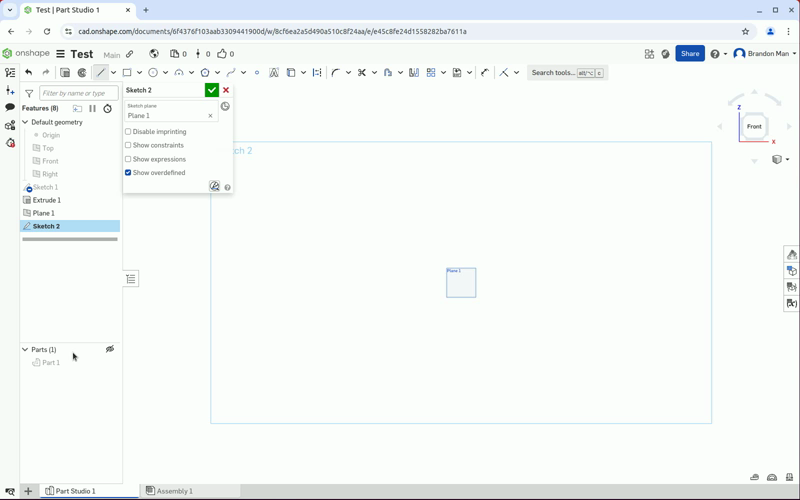
mouse_move(549, 282)
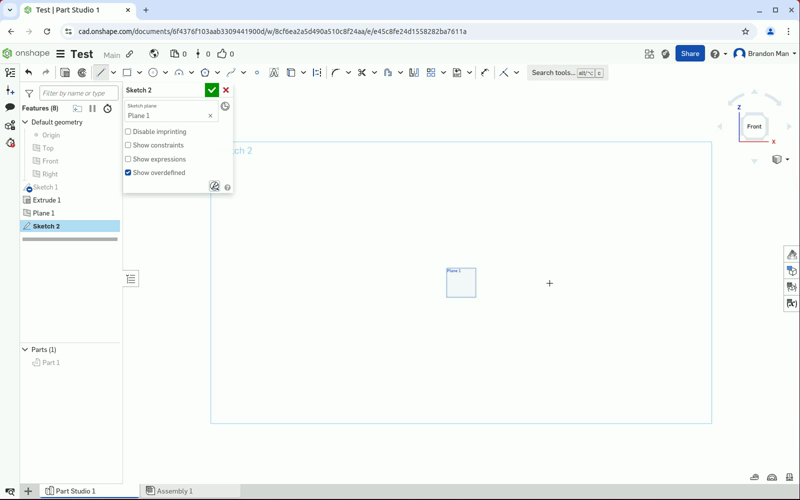
click(549, 282)
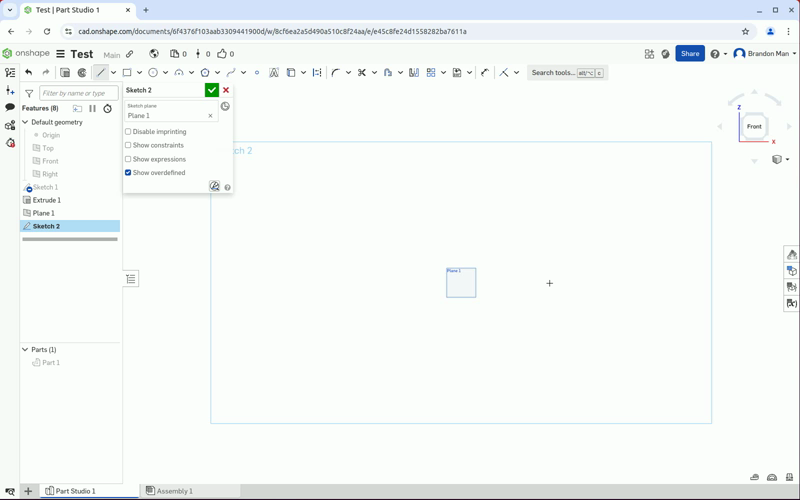
key_up(shift)
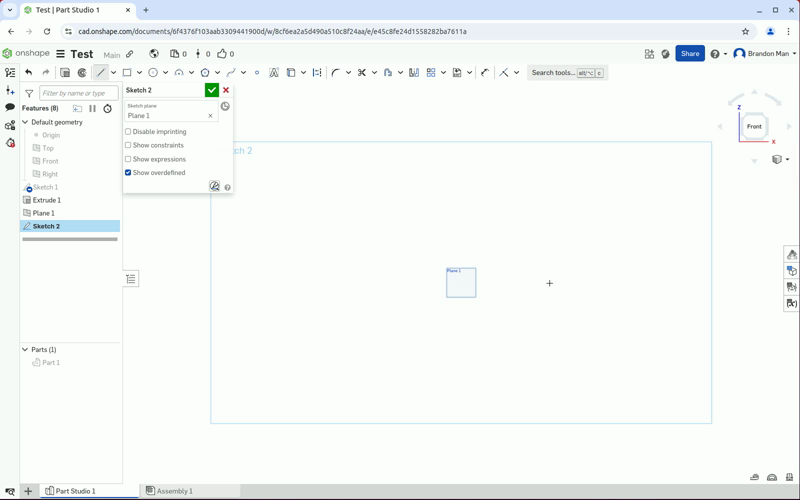
key_down(shift)
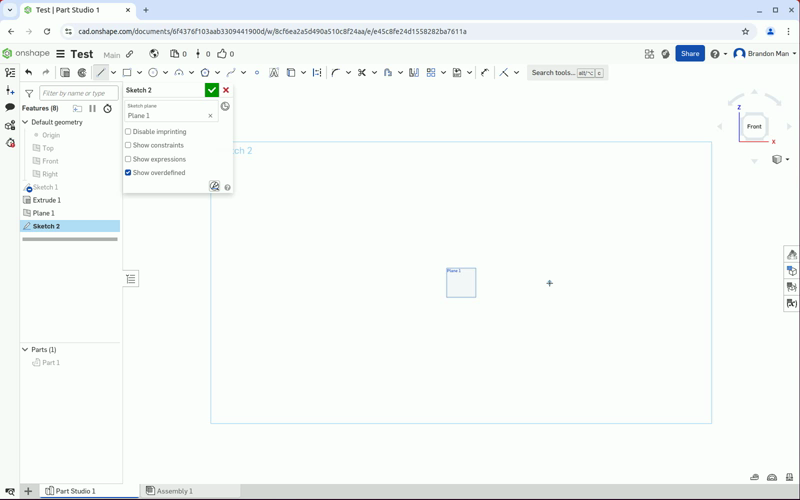
mouse_move(579, 282)
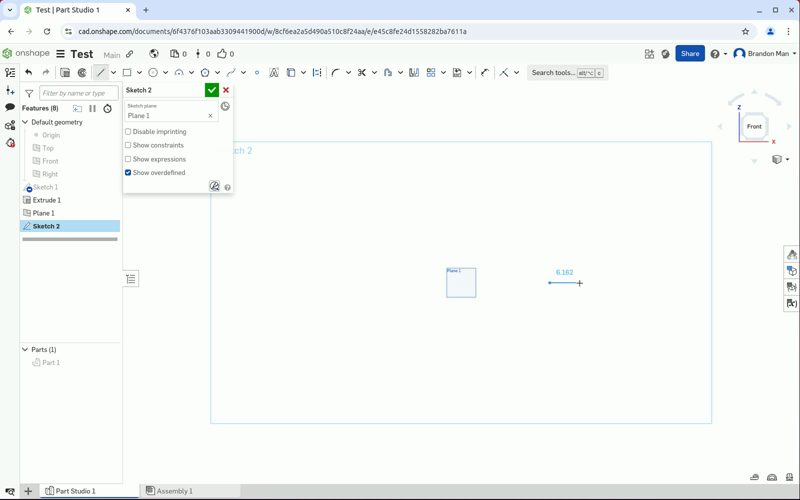
mouse_move(574, 282)
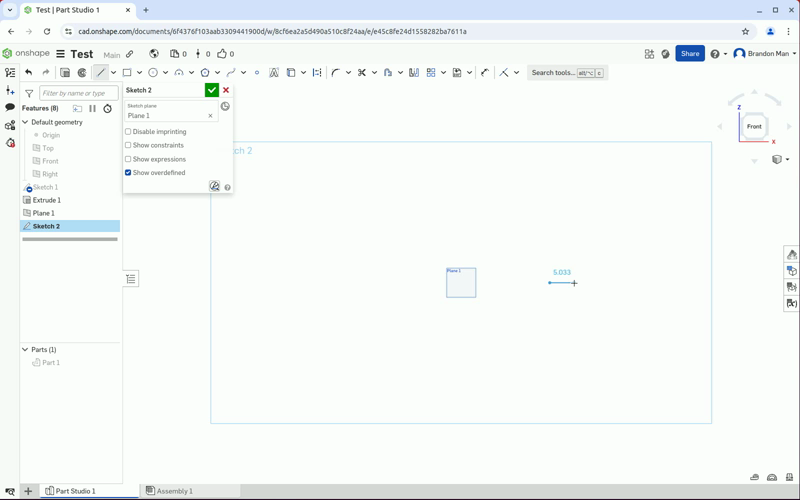
click(574, 282)
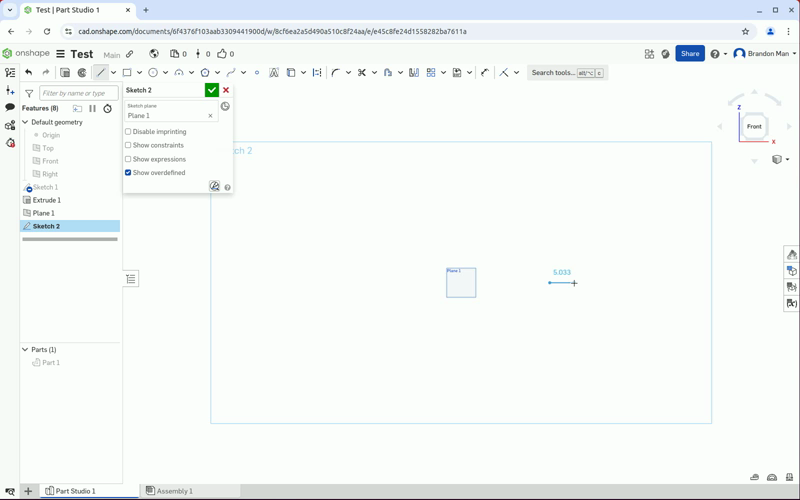
key_up(shift)
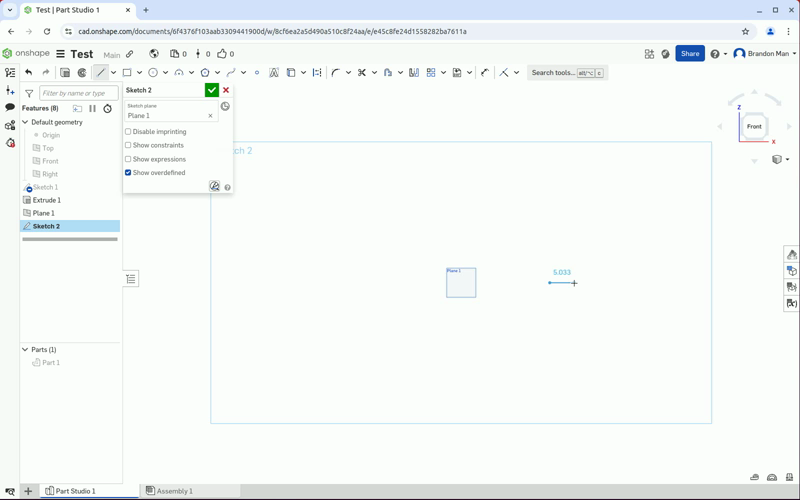
key_down(shift)
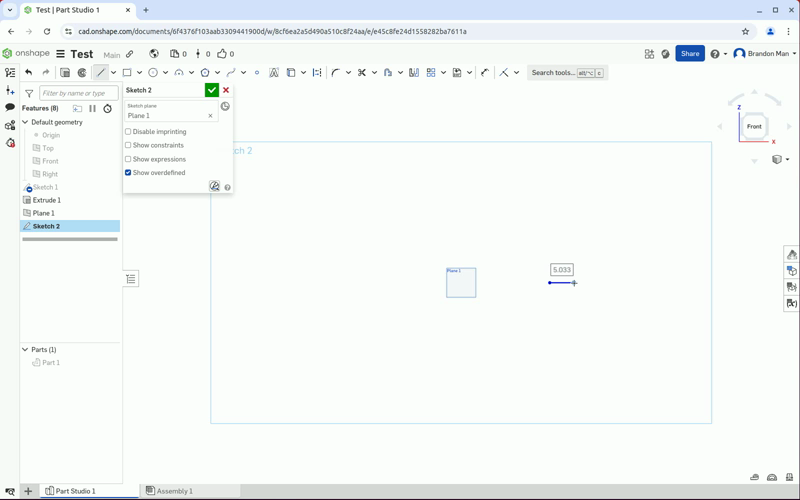
mouse_move(589, 282)
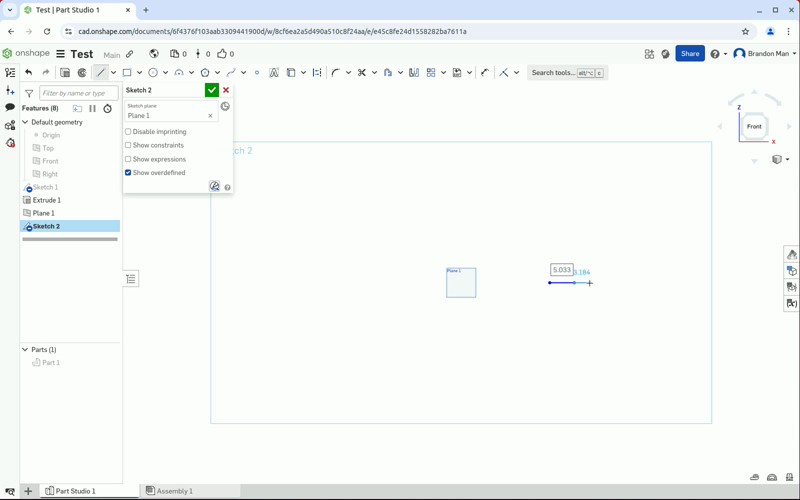
mouse_move(574, 258)
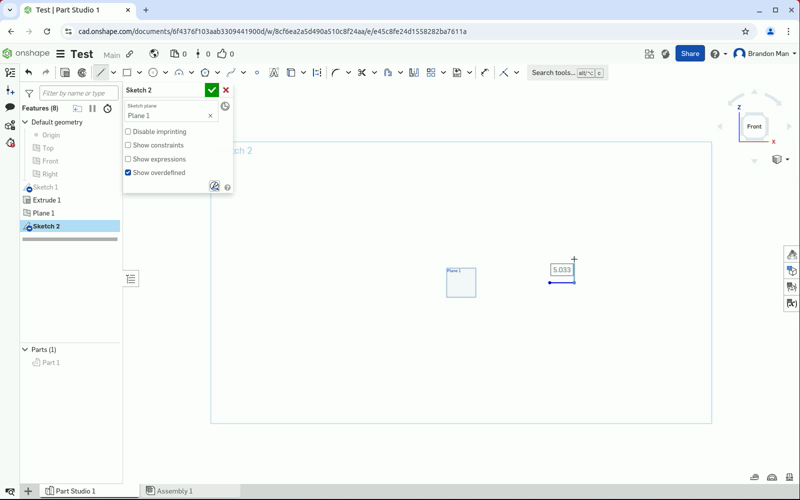
click(574, 258)
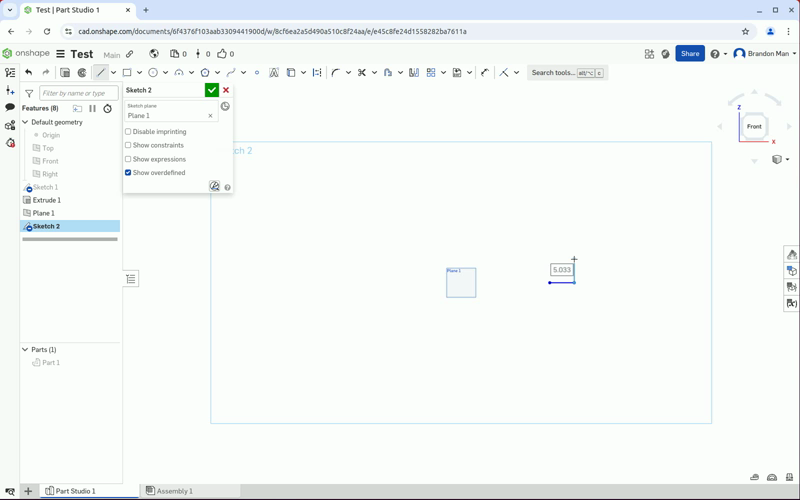
key_up(shift)
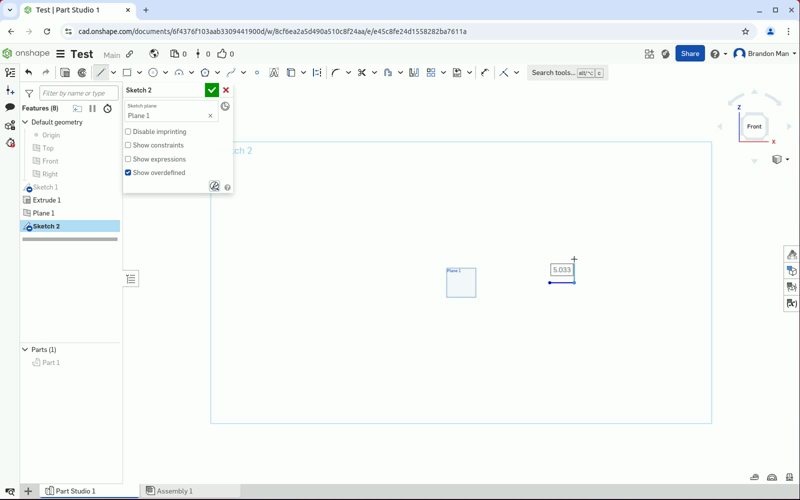
key_down(shift)
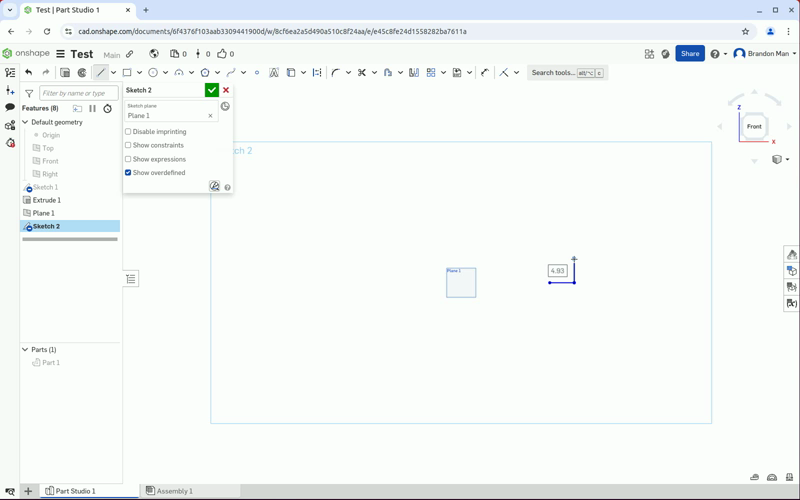
mouse_move(589, 258)
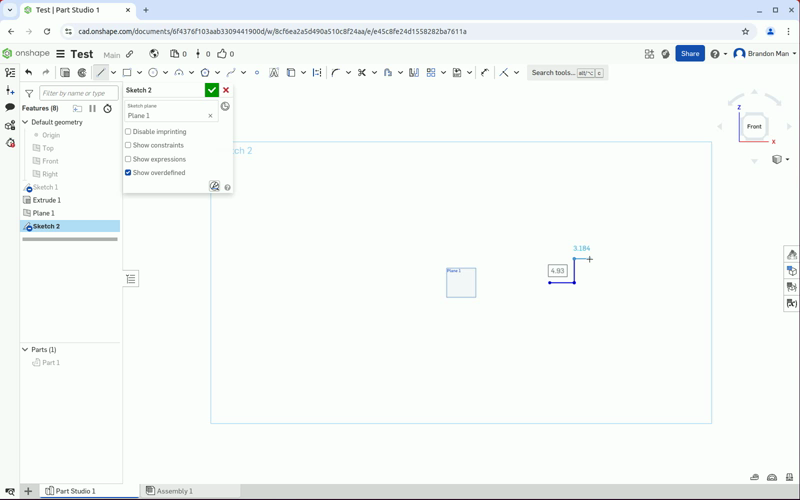
mouse_move(549, 258)
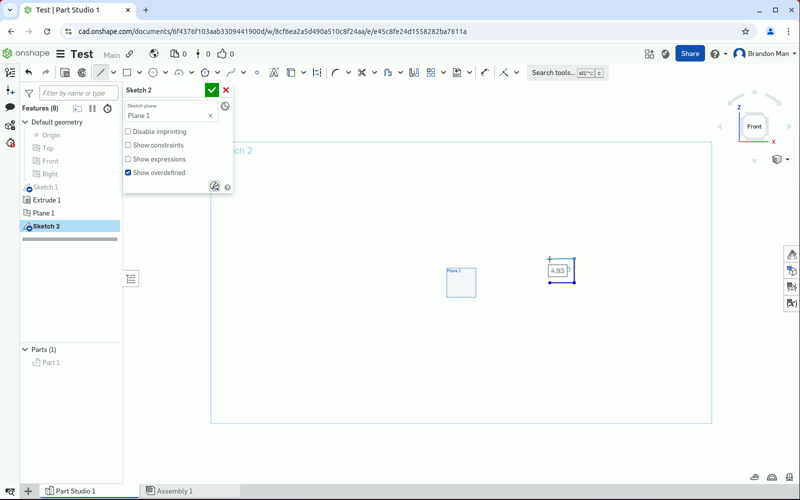
click(549, 258)
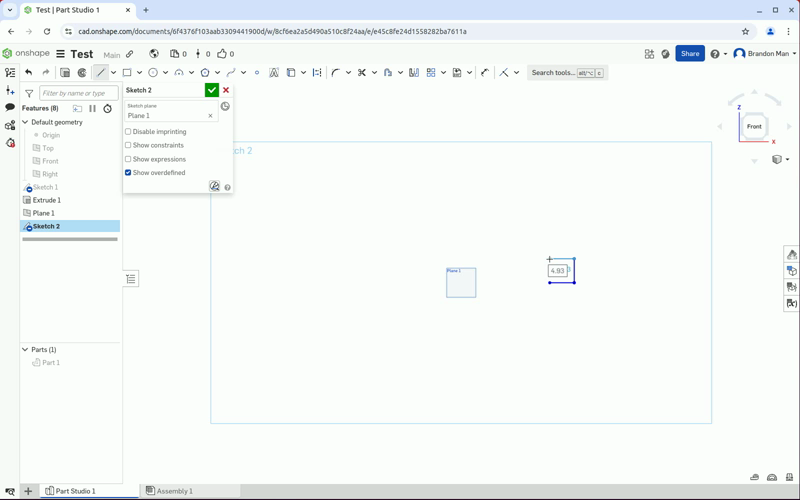
key_up(shift)
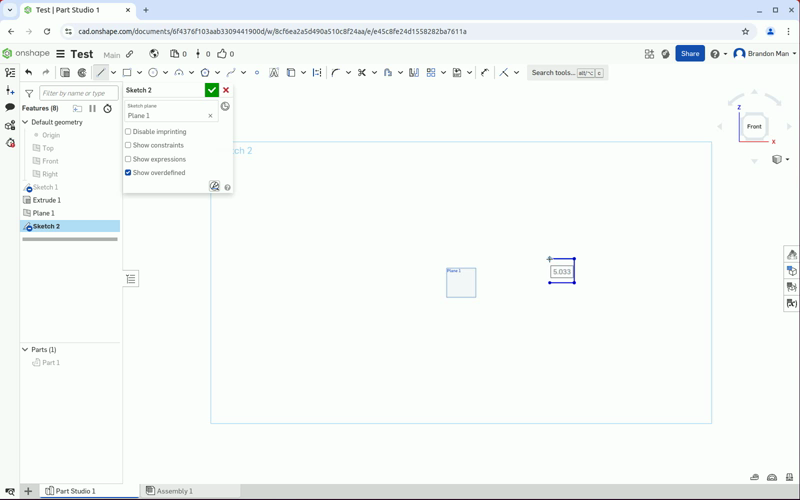
mouse_move(579, 258)
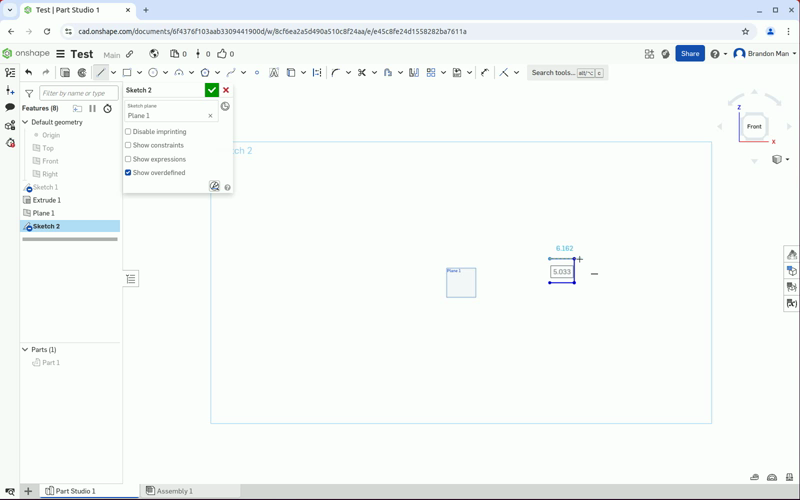
key_down(shift)
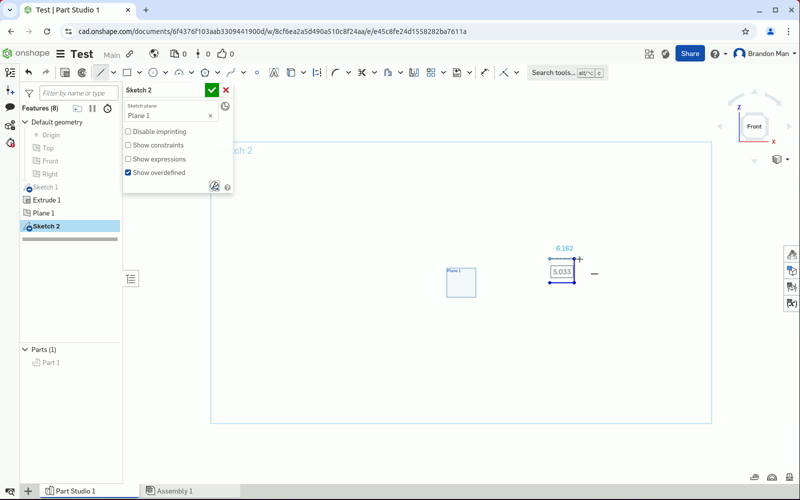
mouse_move(549, 282)
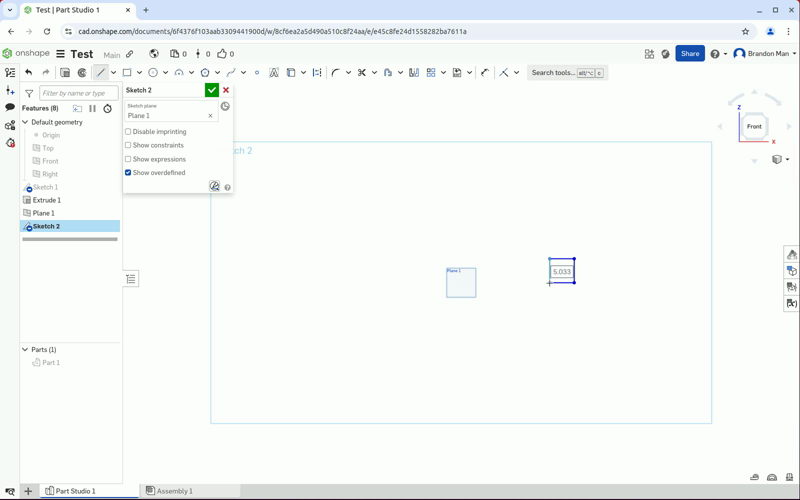
key_up(shift)
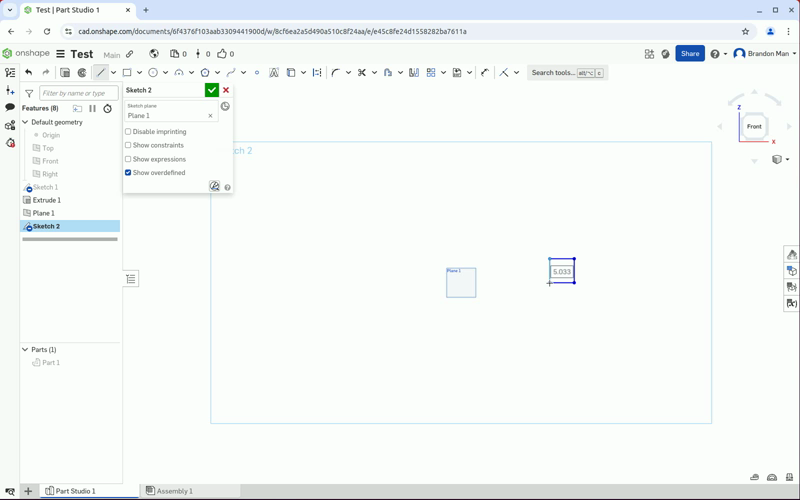
click(549, 282)
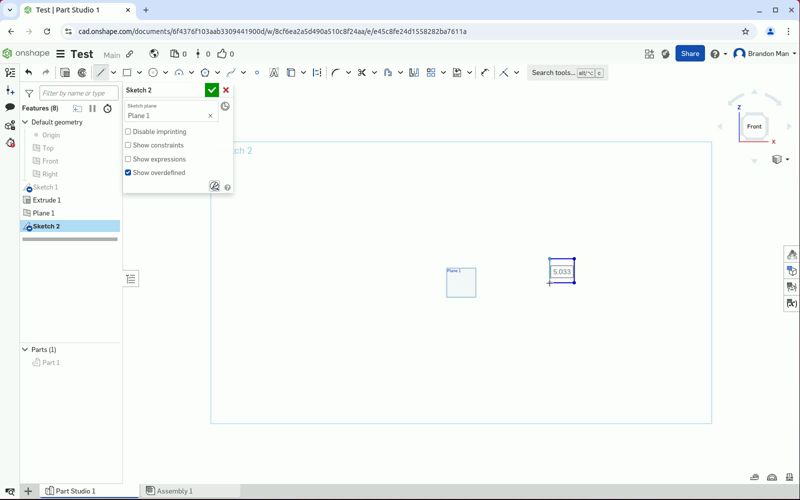
key(esc)
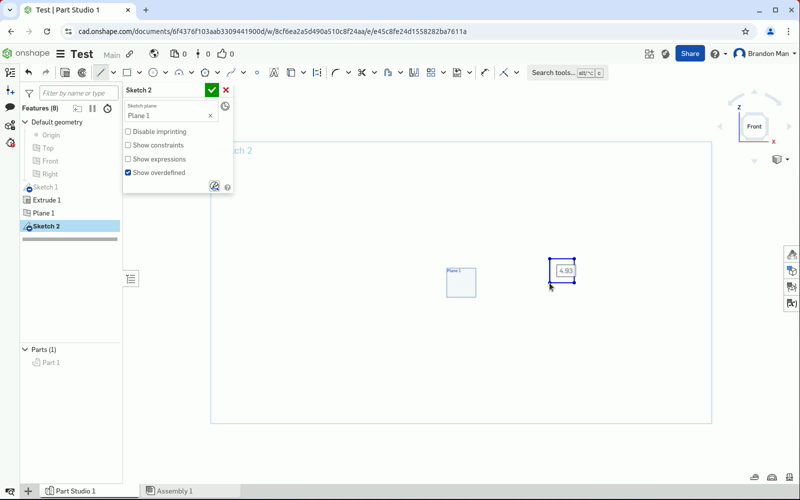
mouse_move(557, 269)
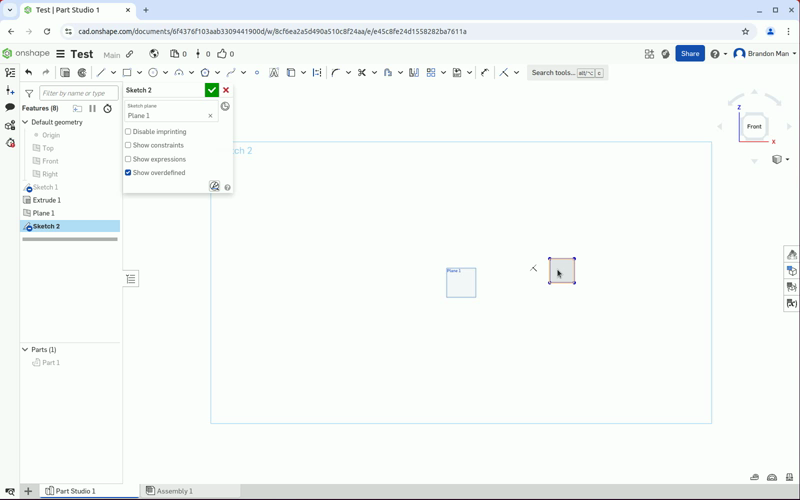
scroll(6)
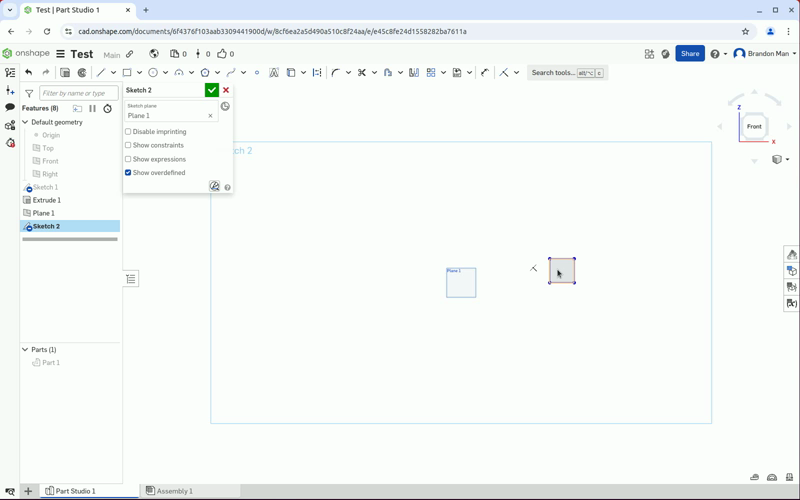
scroll(6)
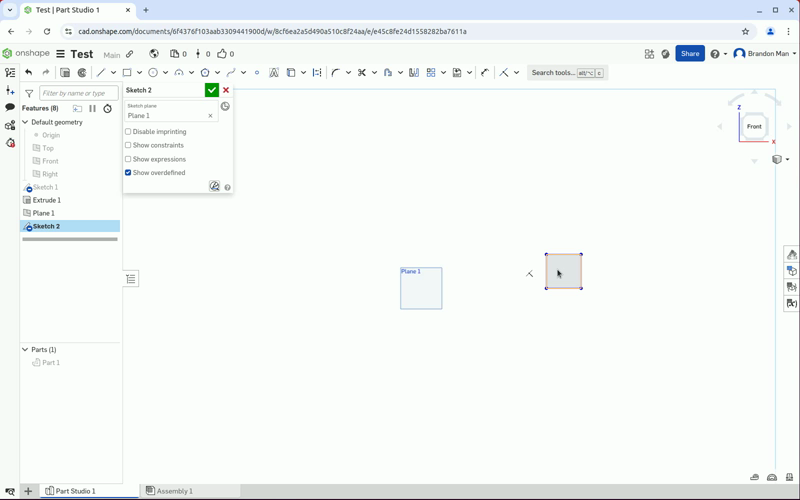
scroll(6)
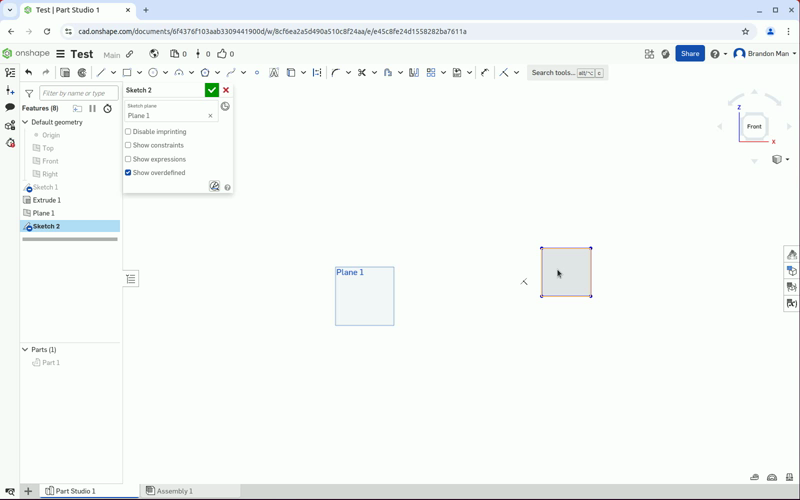
scroll(6)
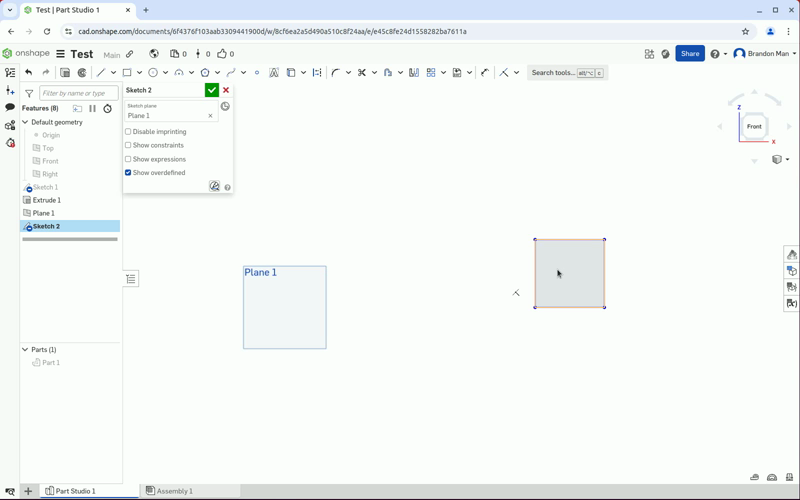
scroll(6)
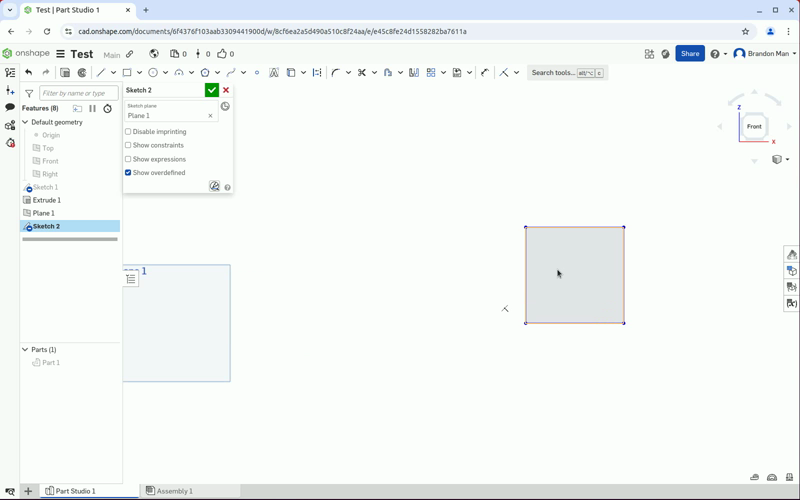
scroll(6)
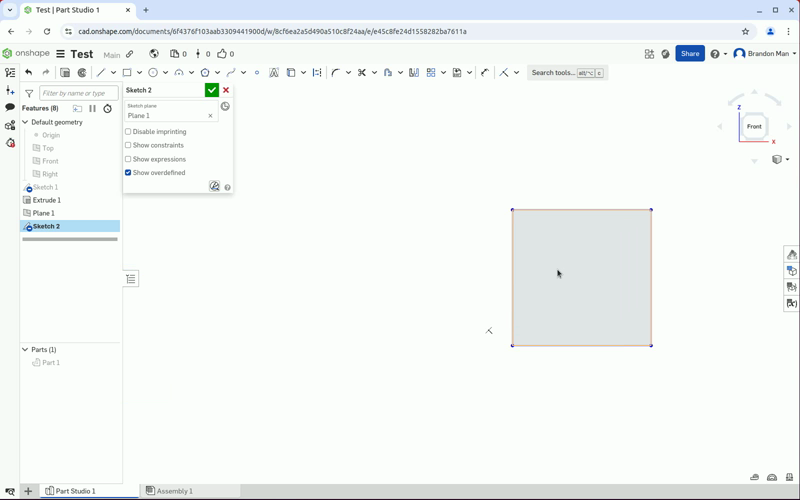
scroll(6)
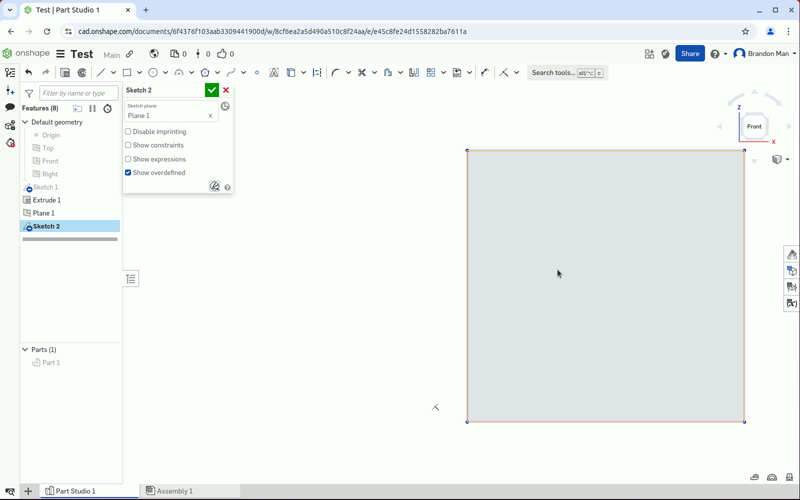
click(557, 269)
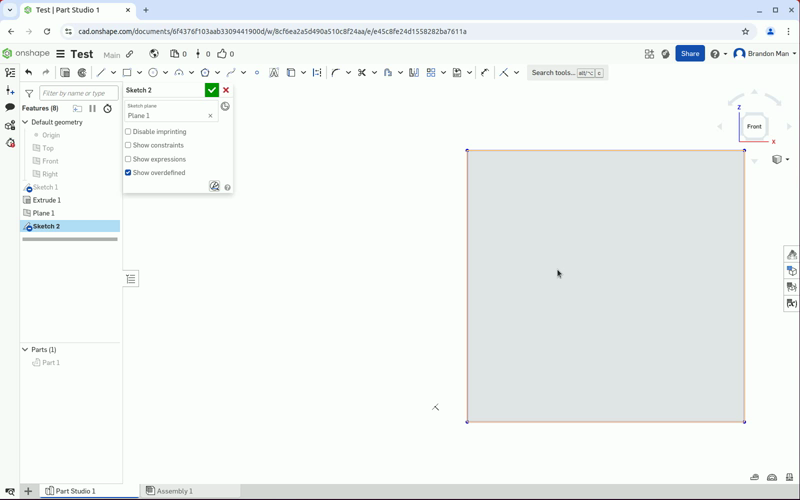
scroll(-6)
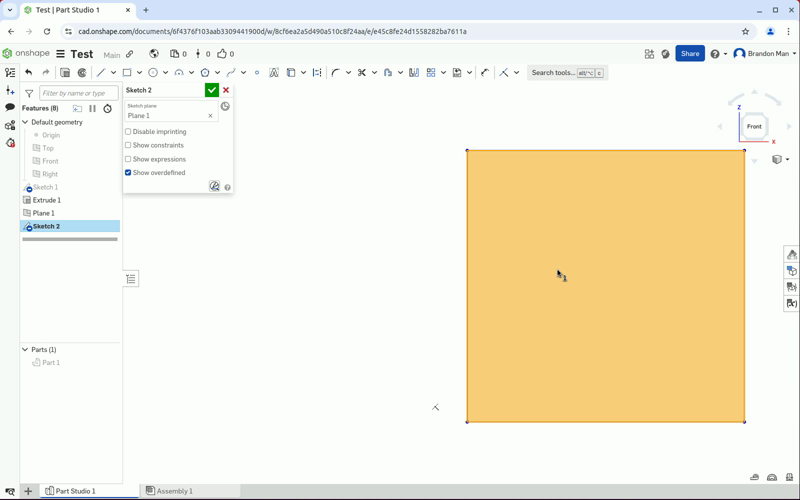
scroll(-6)
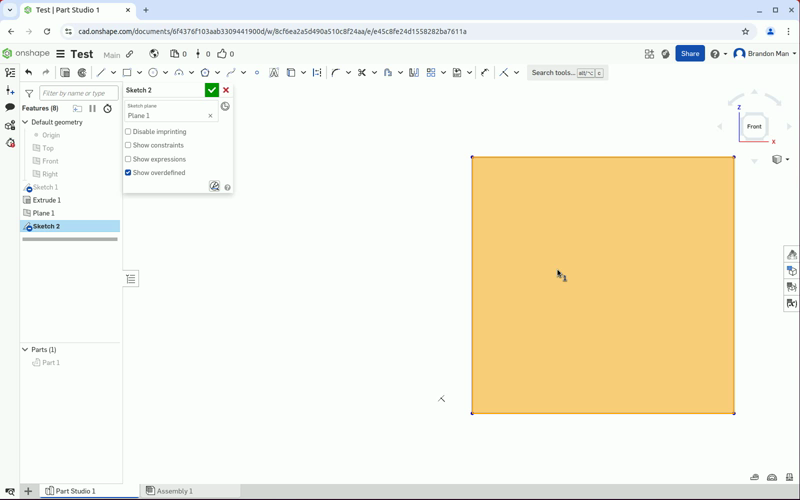
scroll(-6)
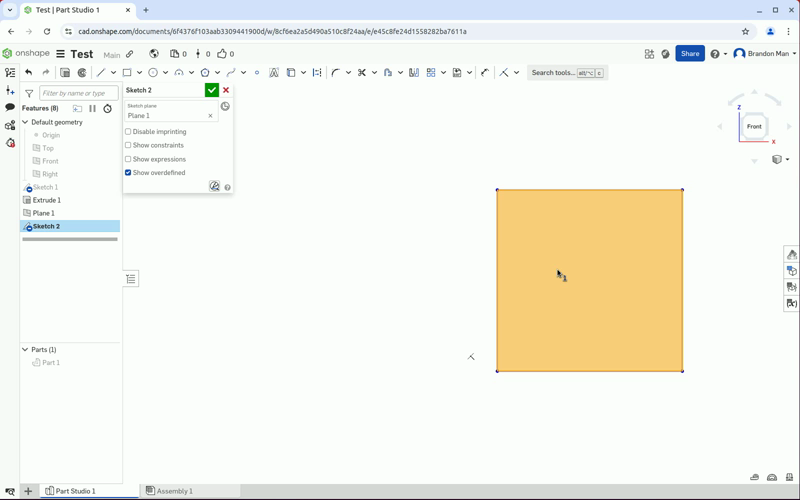
scroll(-6)
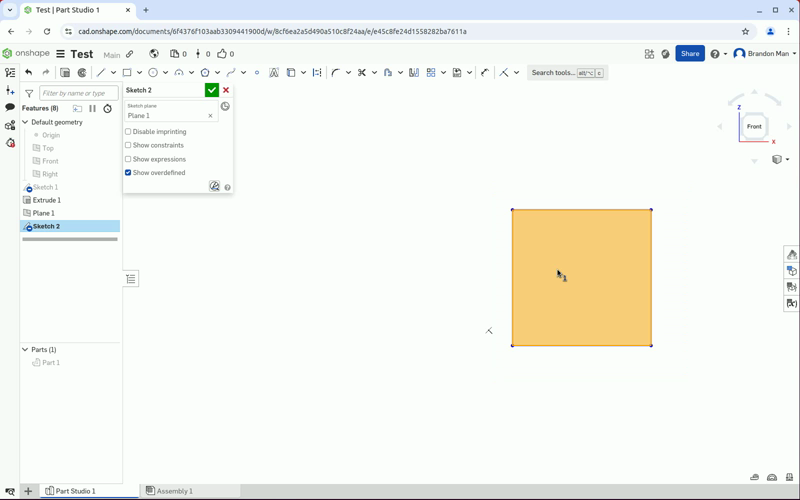
scroll(-6)
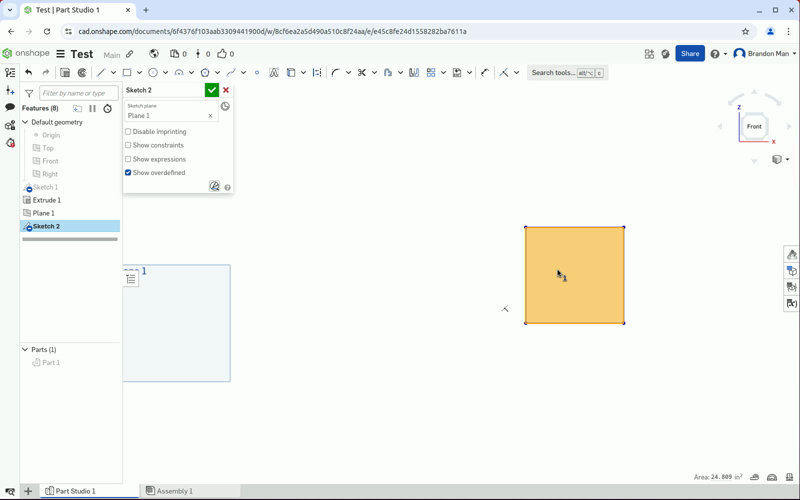
scroll(-6)
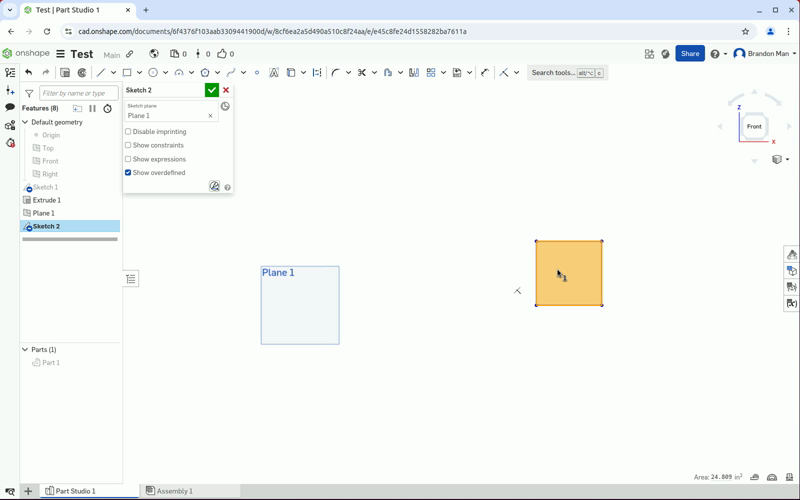
scroll(-6)
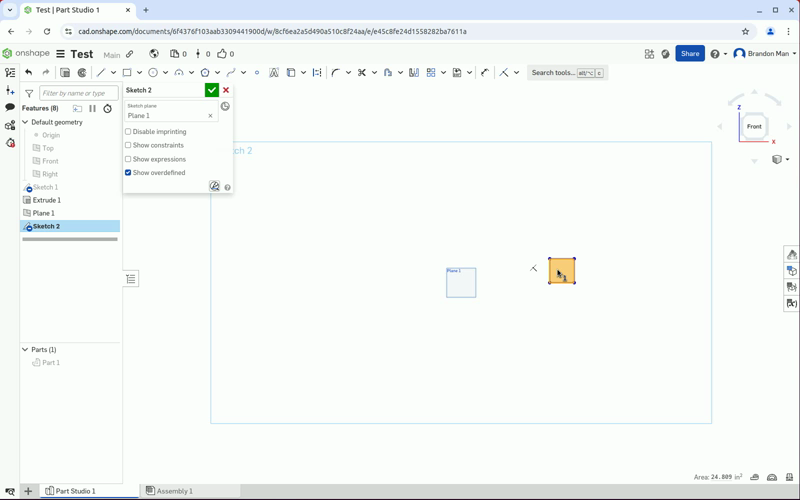
mouse_move(73, 352)
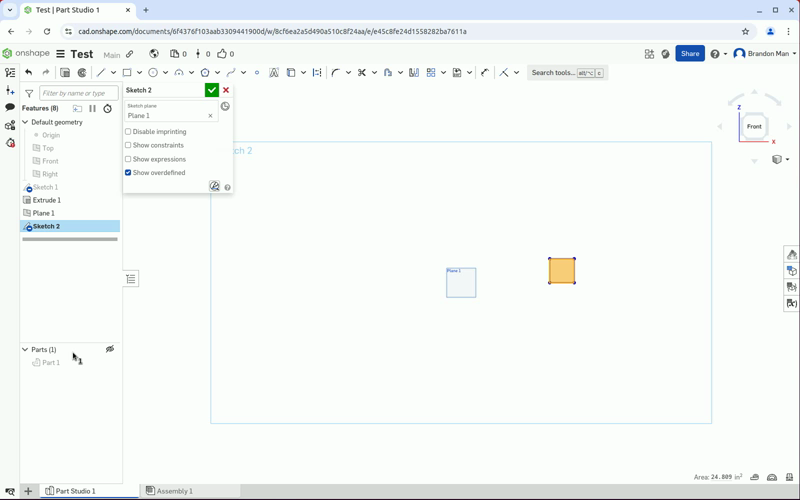
key(shift+y)
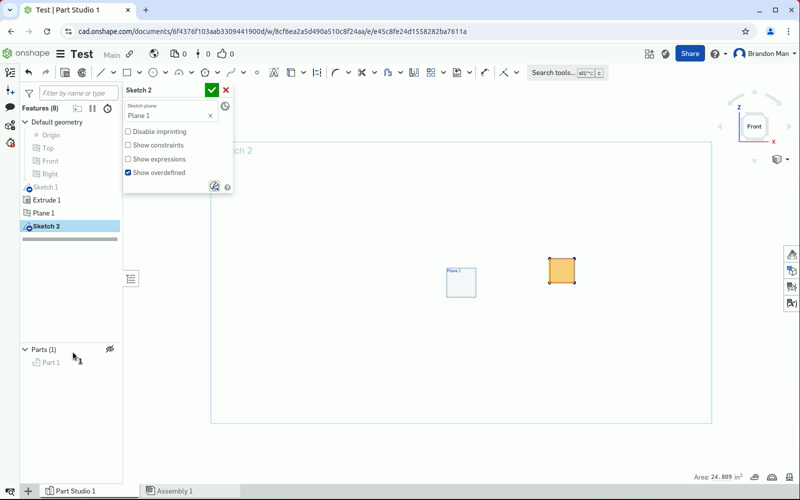
key(shift+e)
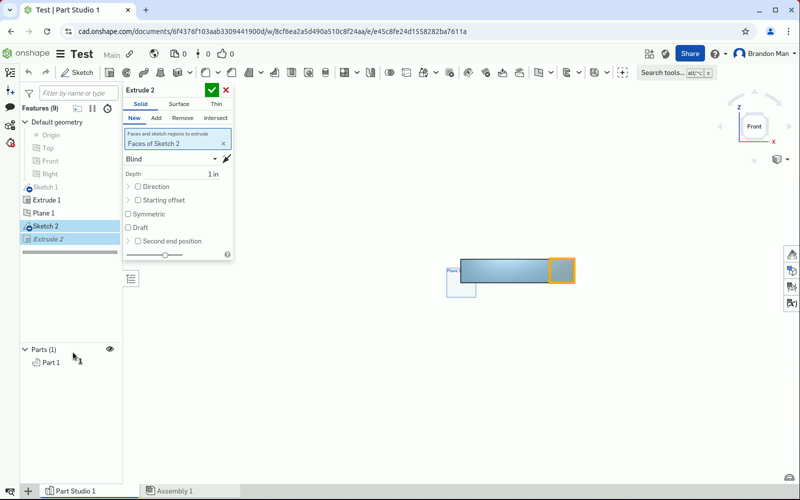
mouse_move(143, 106)
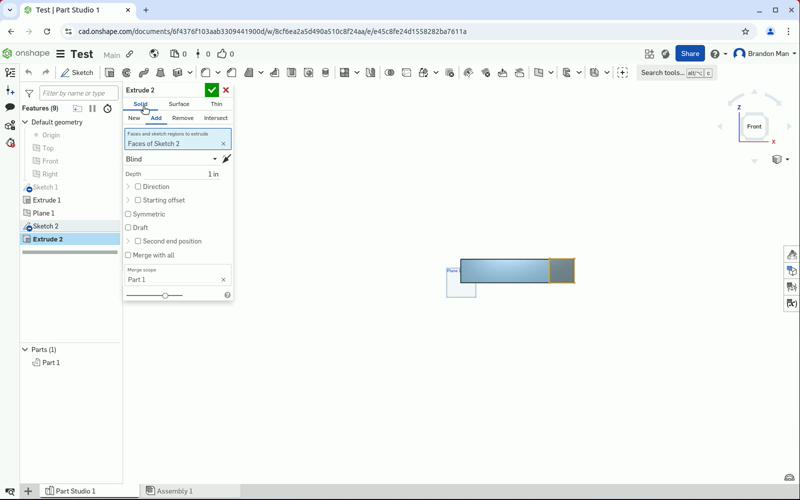
click(143, 106)
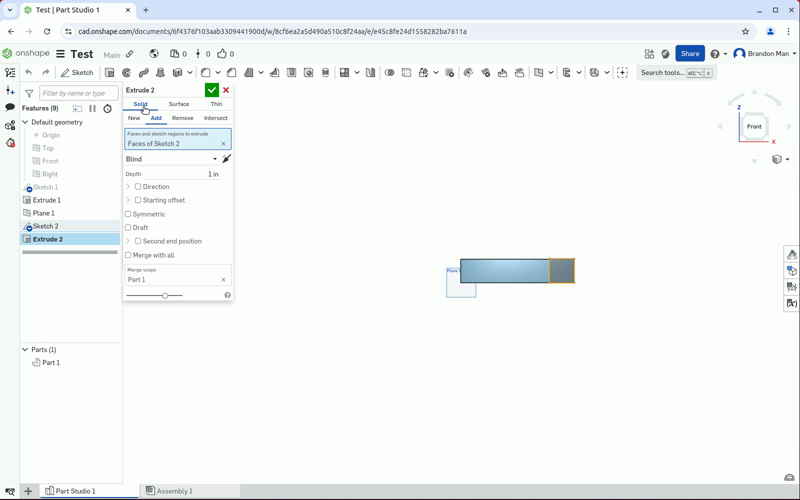
mouse_move(137, 120)
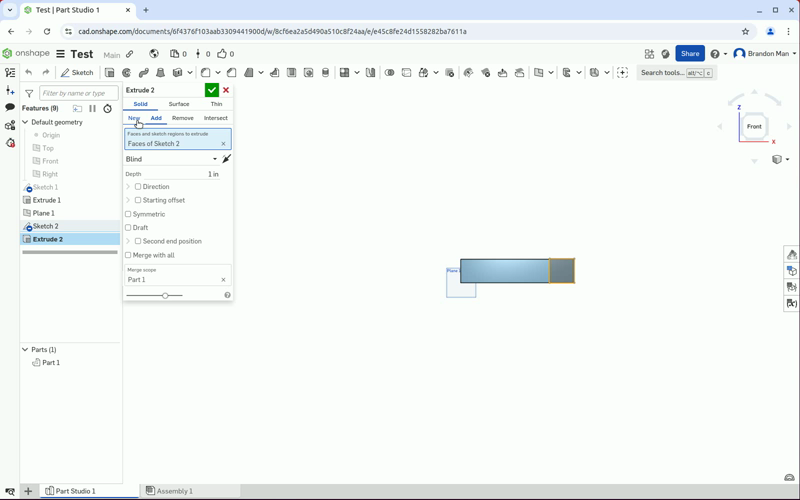
click(137, 120)
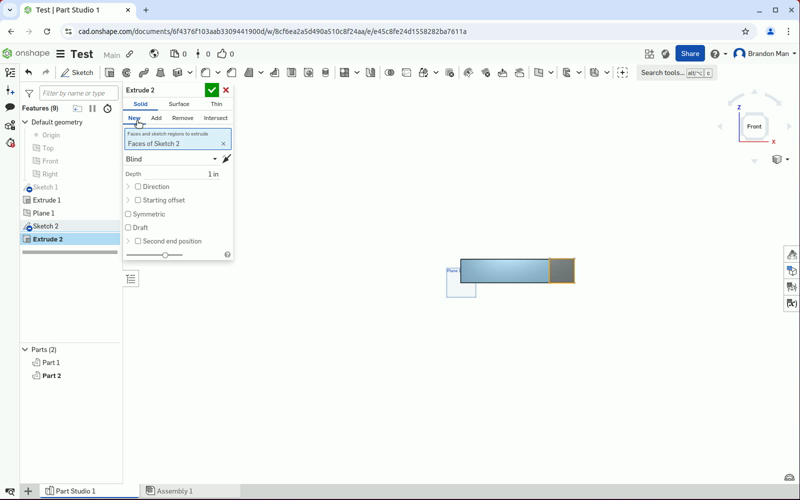
key(tab, 4)
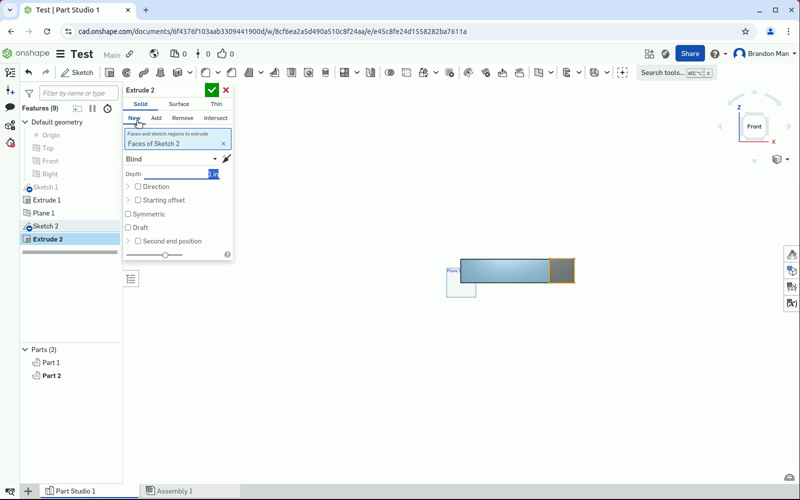
text(0.481)
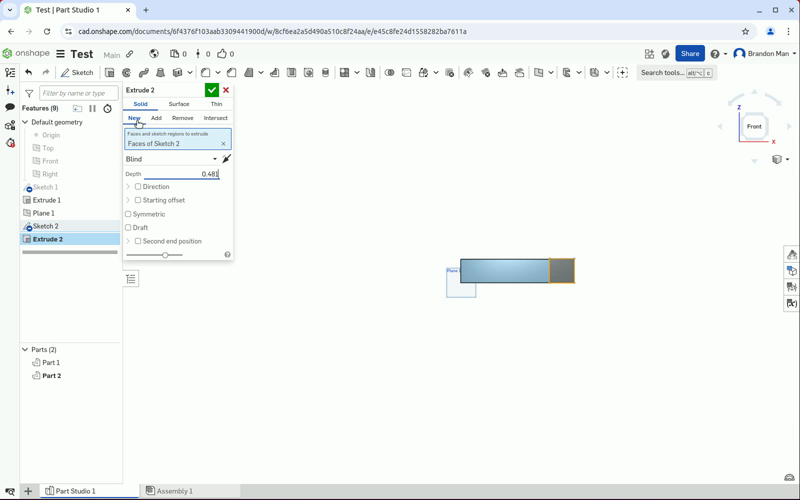
key(tab, 3)
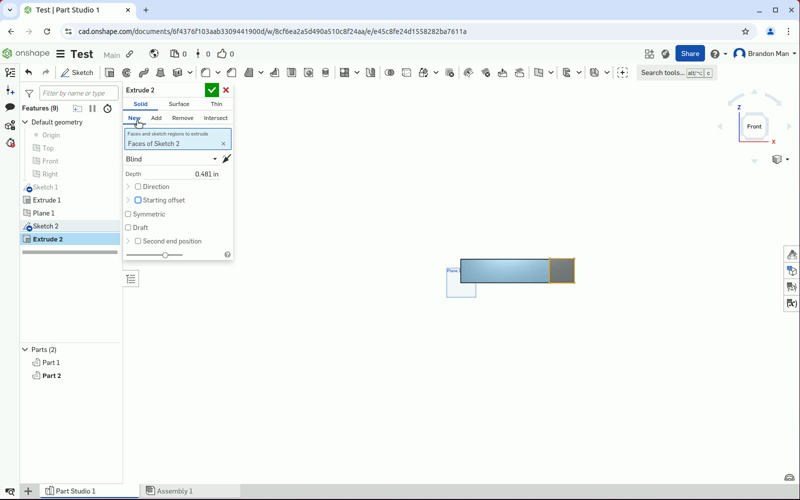
key(tab, 2)
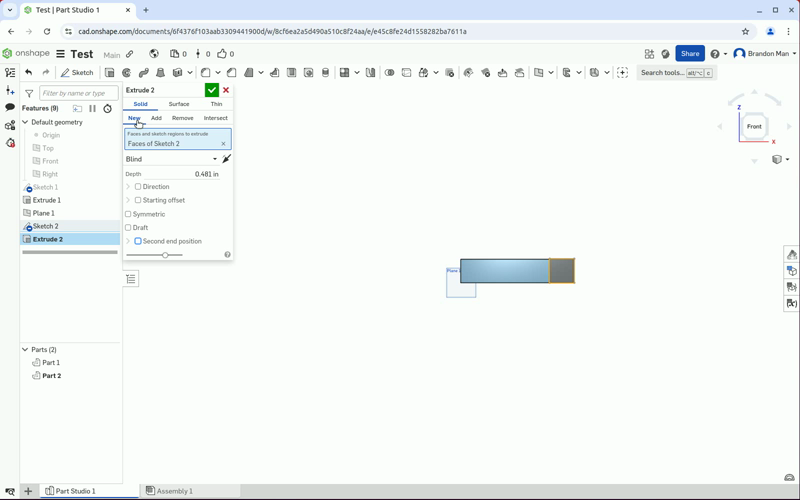
key(space)
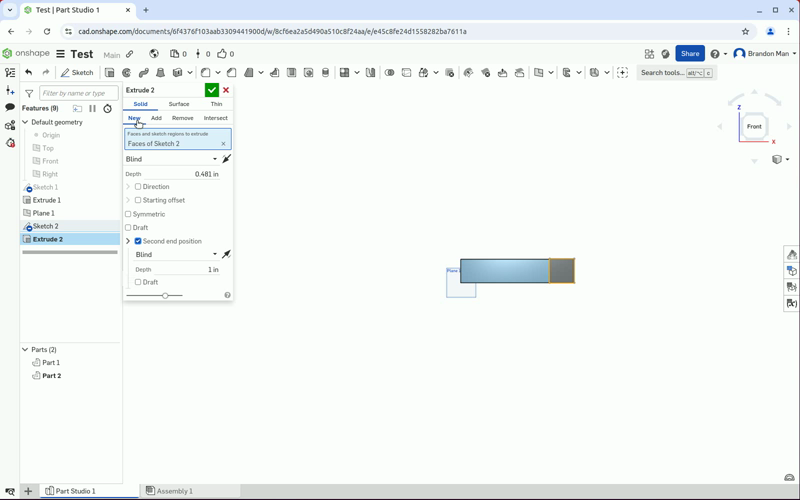
key(tab, 3)
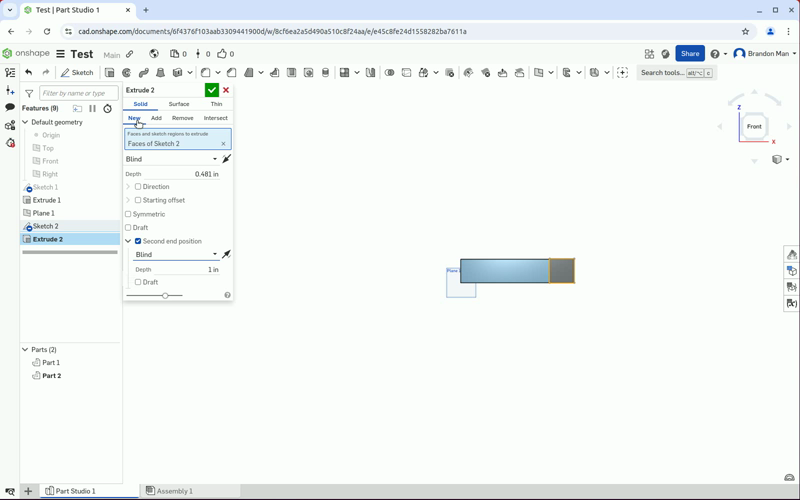
text(1.204)
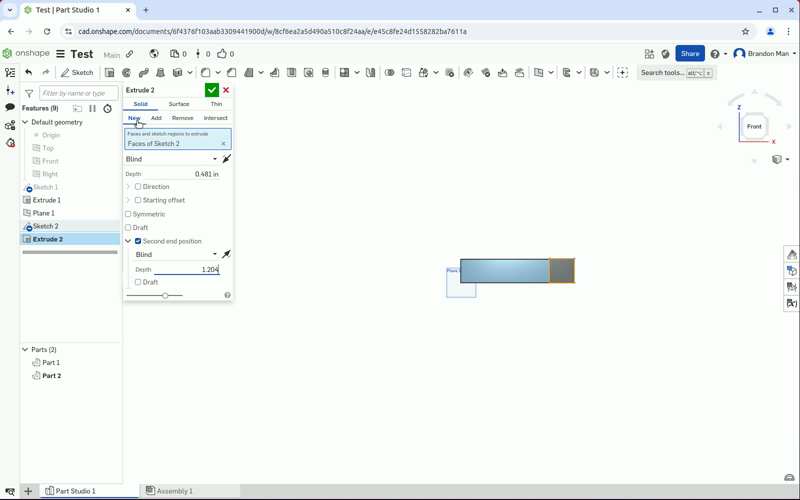
key(enter)
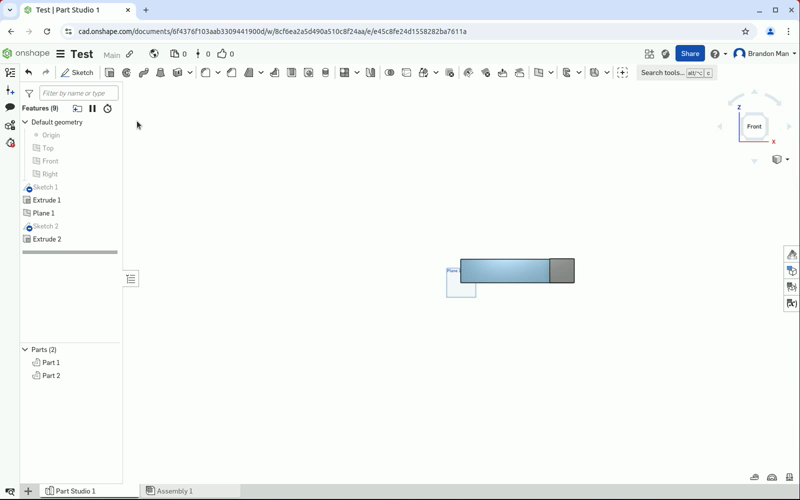
key(shift+h)
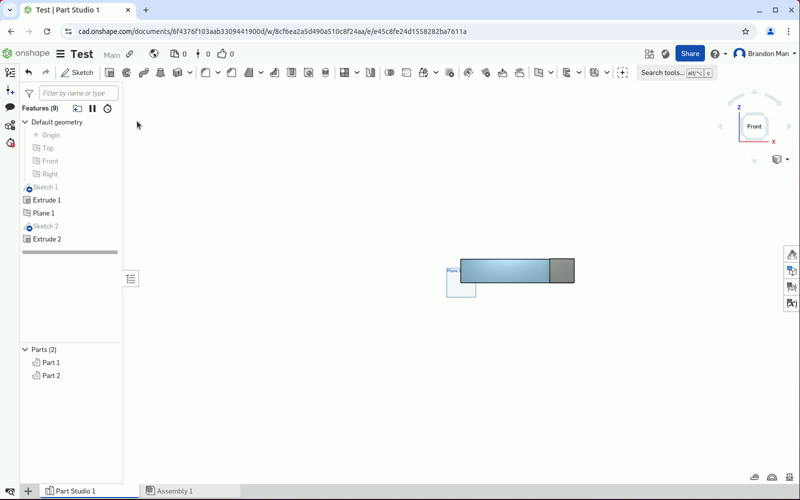
key(shift+h)
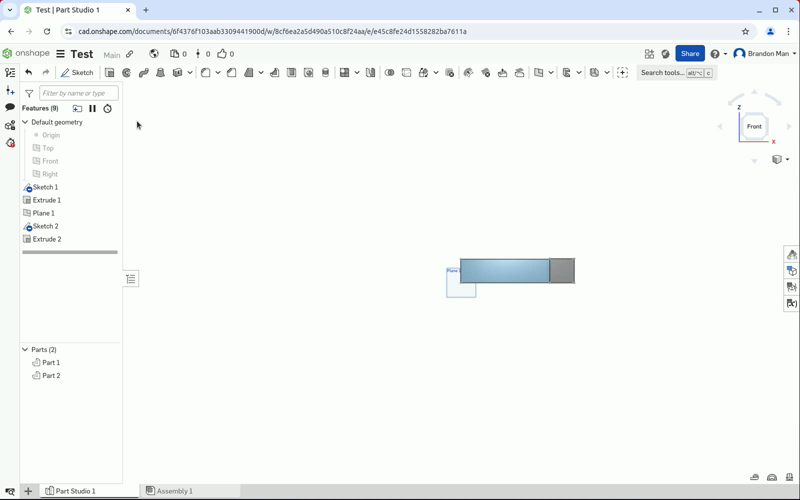
key(shift+7)
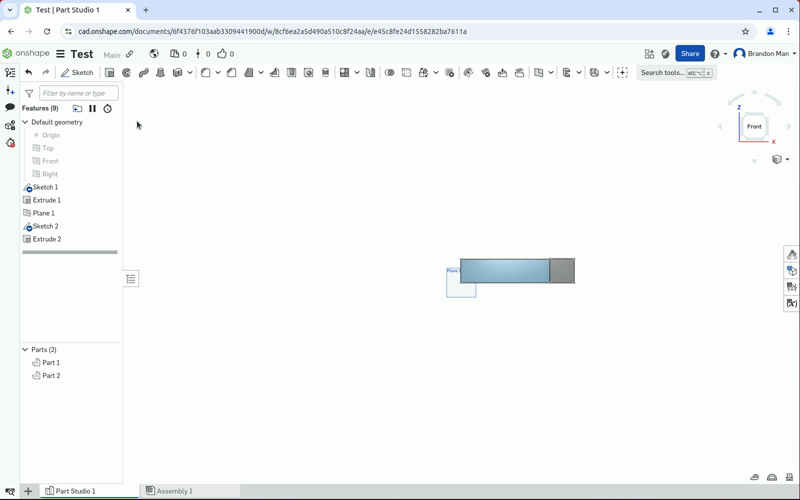
key(left, 2)
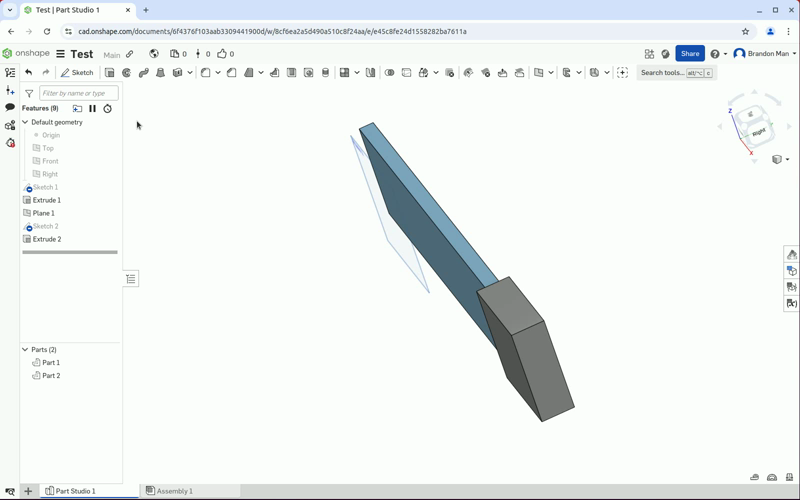
key(down, 2)
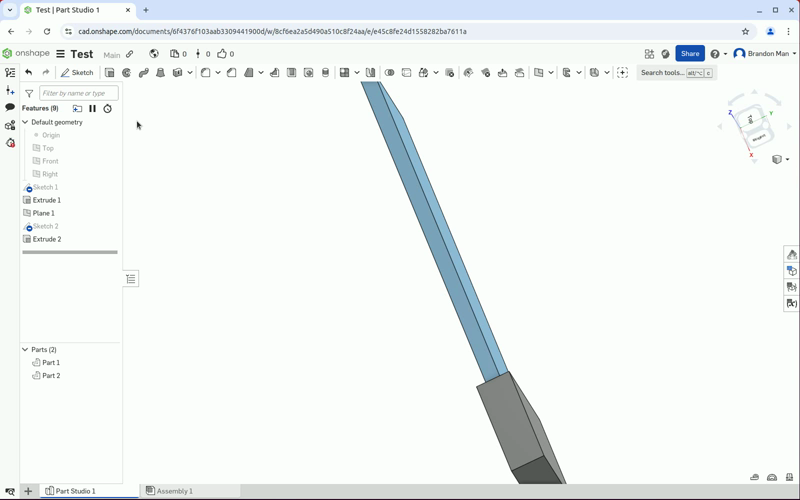
key(up, 2)
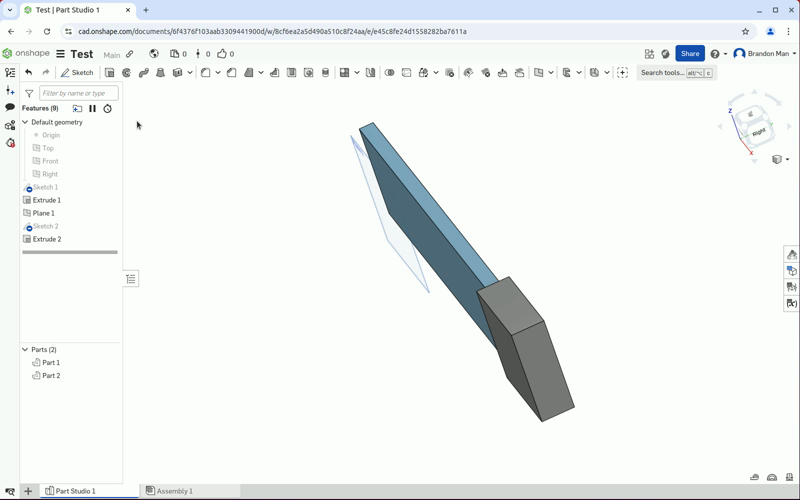
key(right, 2)
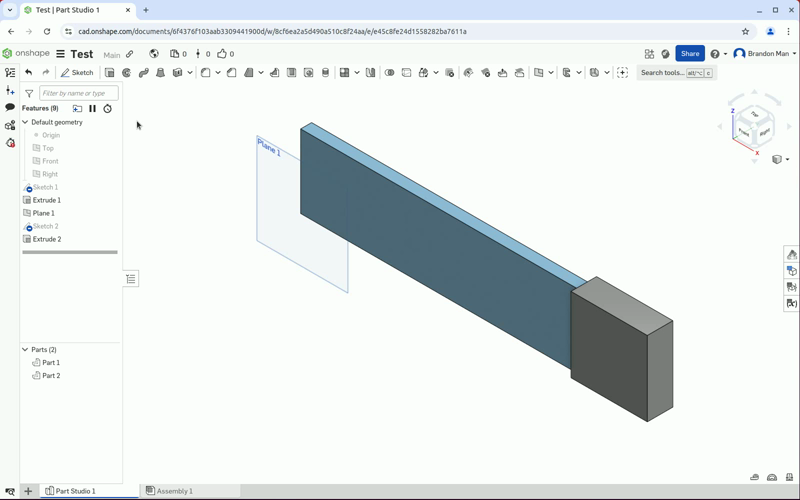
mouse_move(73, 189)
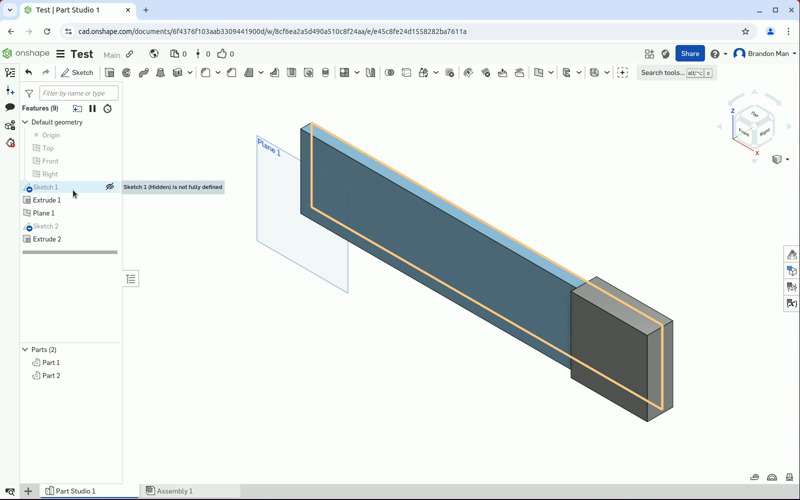
click(73, 189)